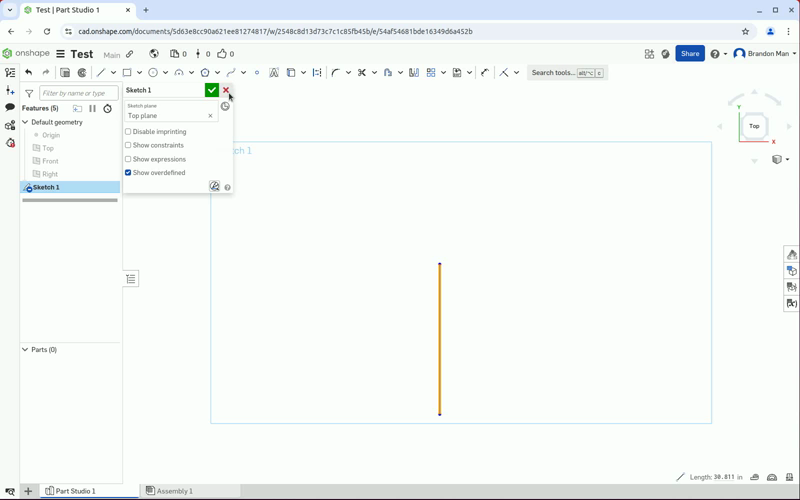
key(shift+h)
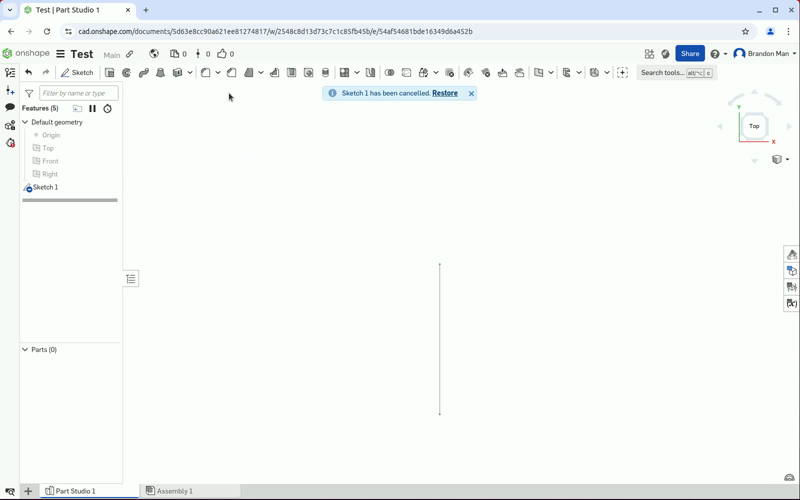
key(shift+s)
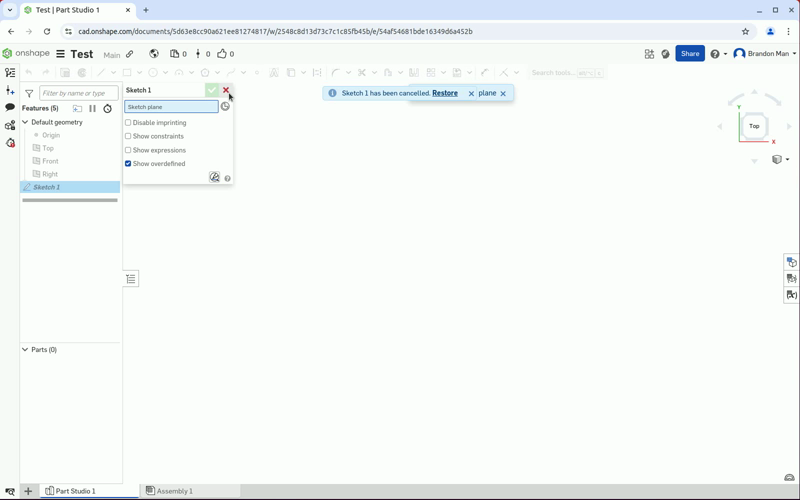
mouse_move(73, 150)
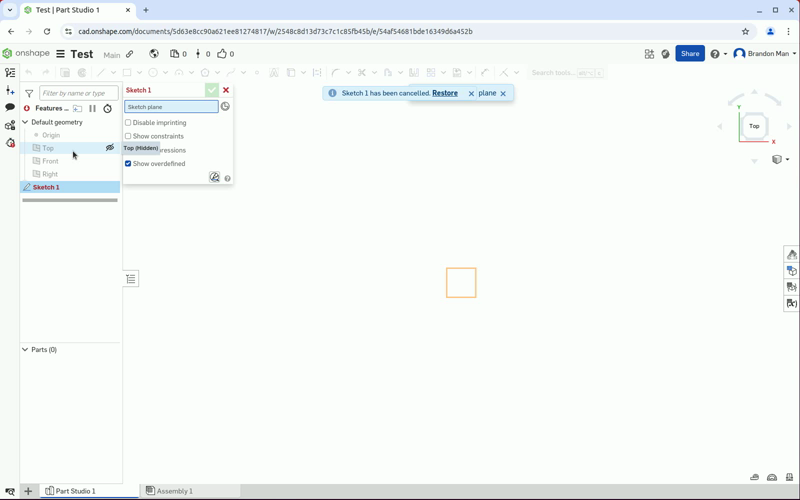
click(73, 150)
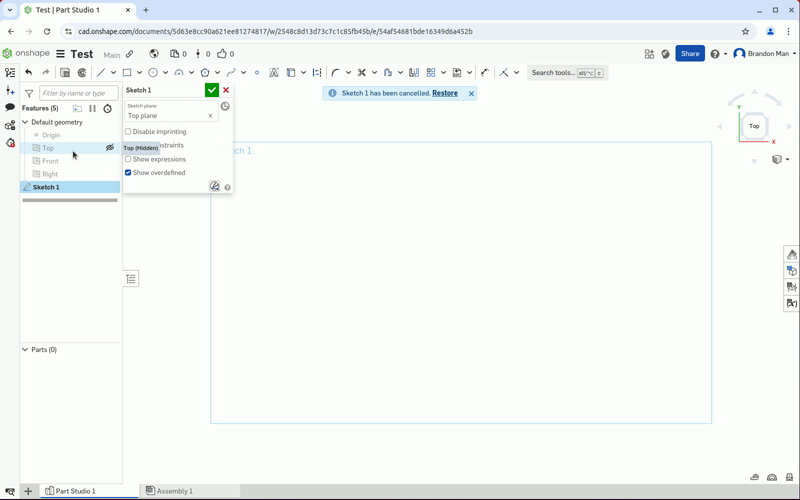
mouse_move(73, 352)
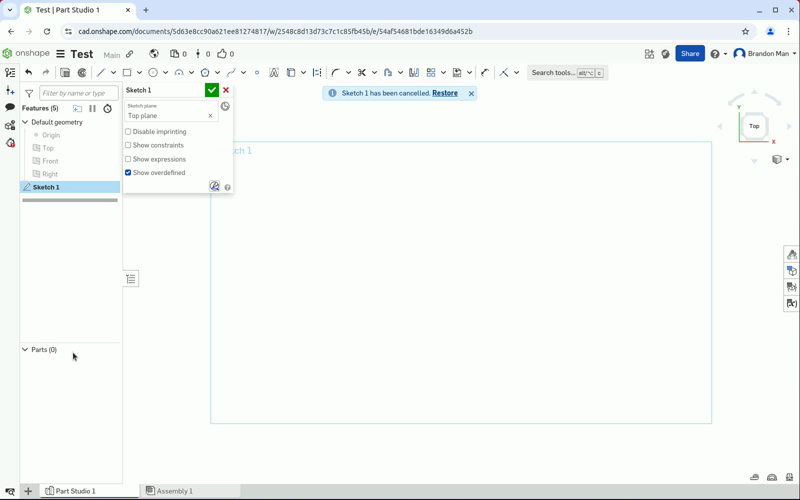
key(y)
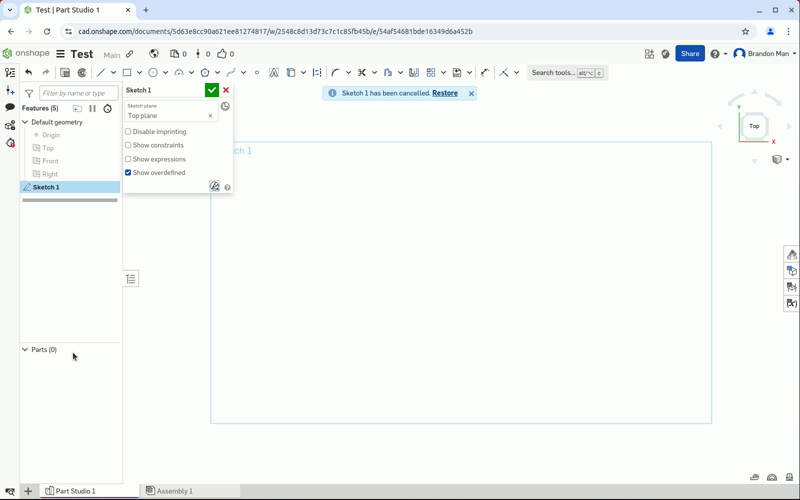
key(l)
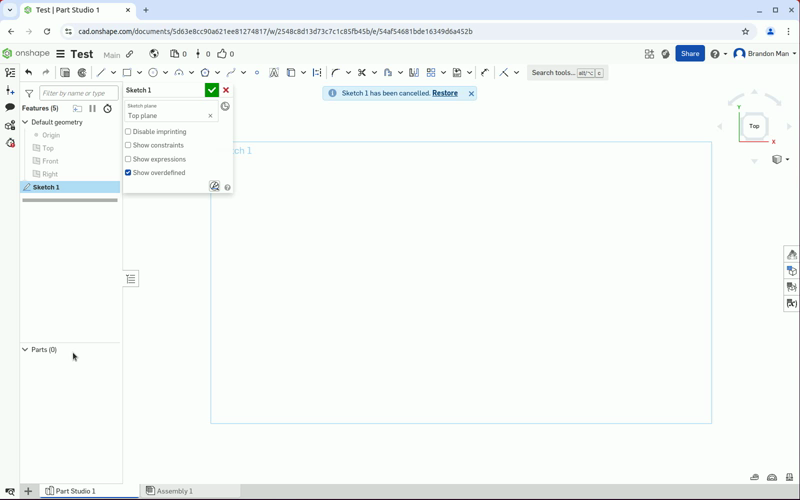
key_down(shift)
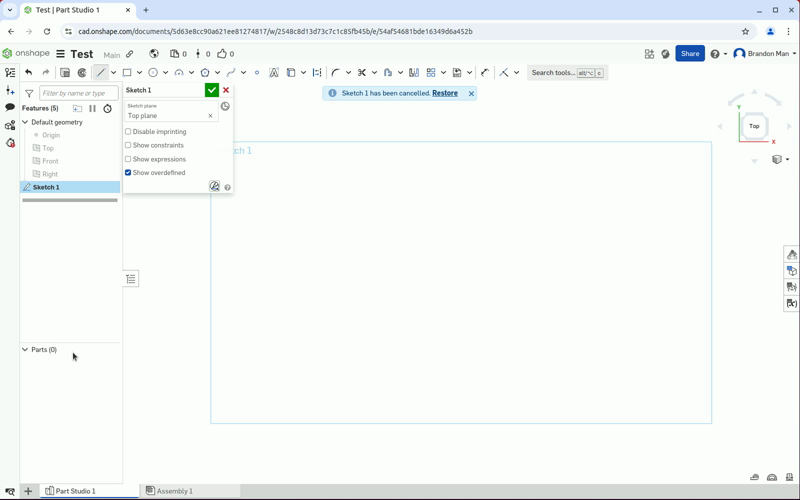
mouse_move(460, 282)
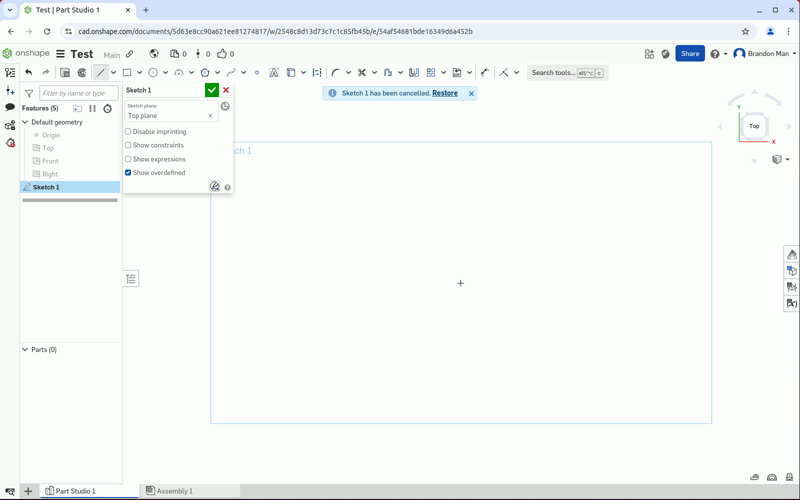
click(460, 282)
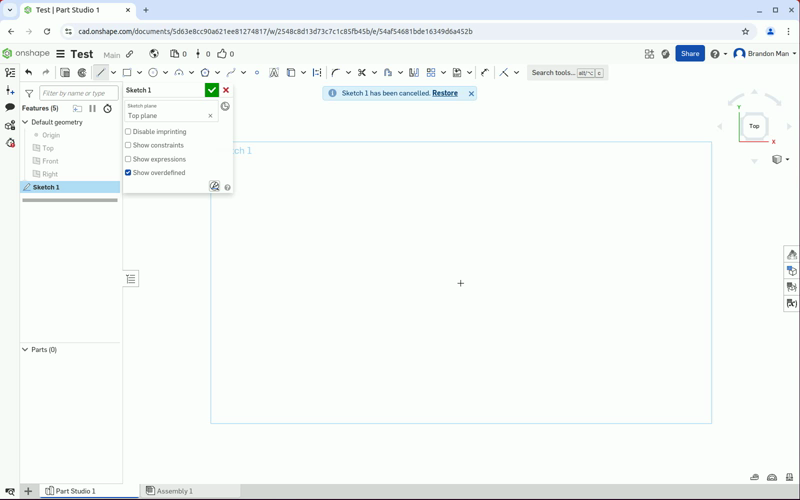
key_up(shift)
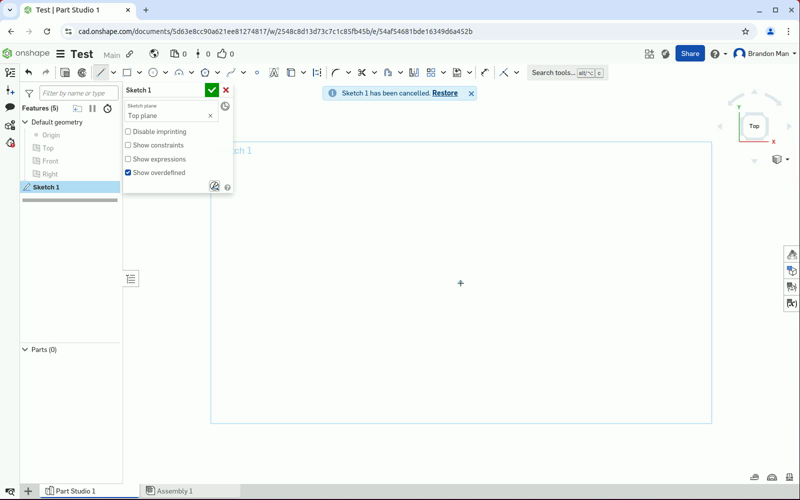
key_down(shift)
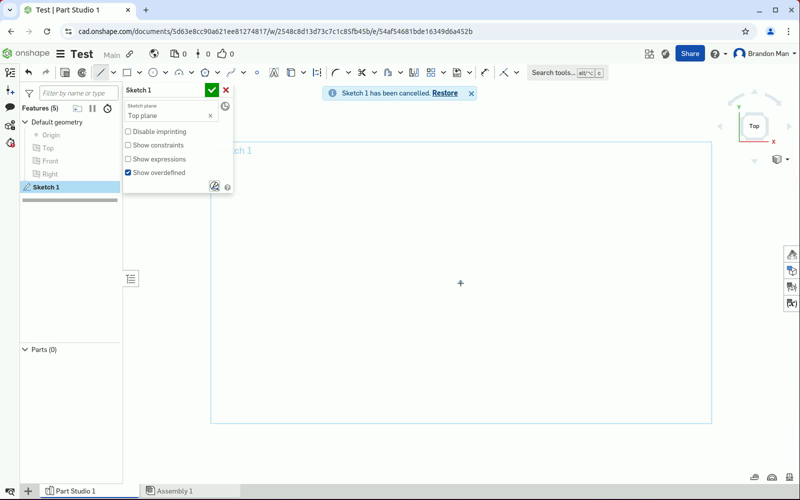
mouse_move(535, 282)
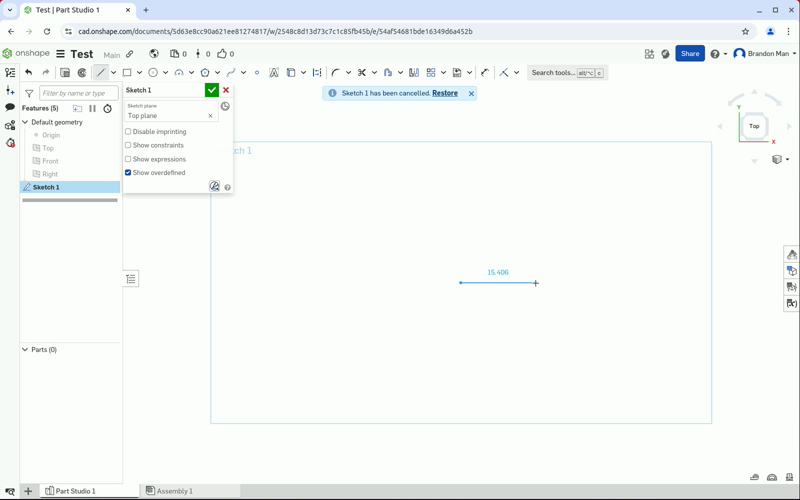
click(535, 282)
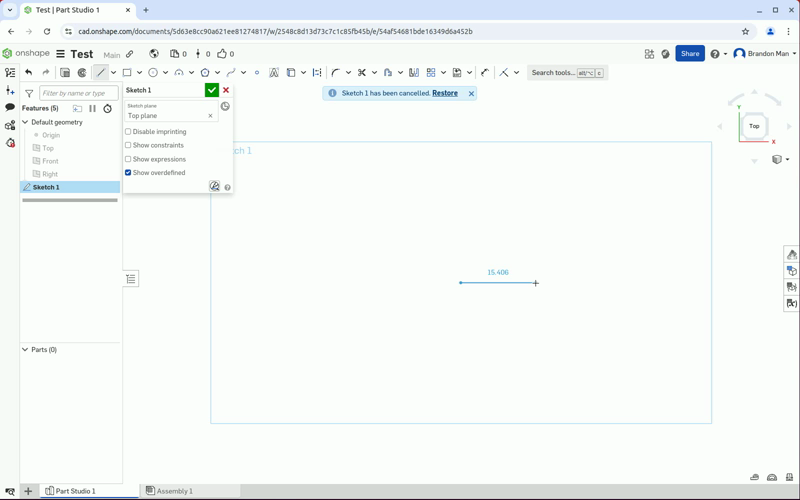
key_up(shift)
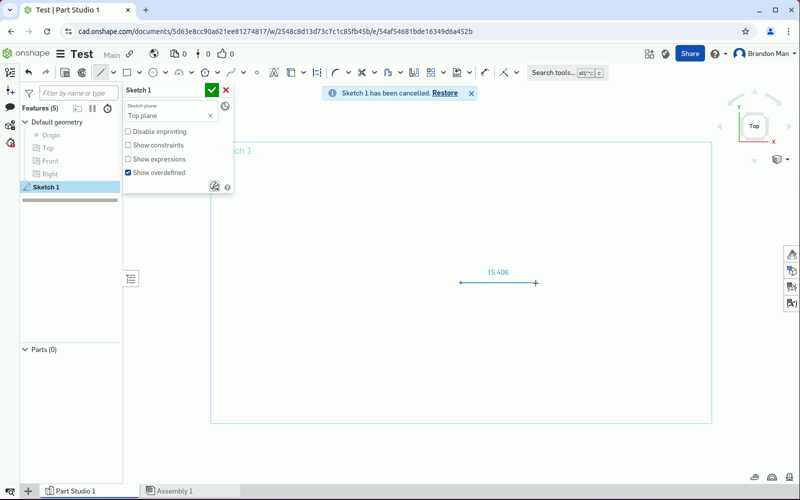
key_down(shift)
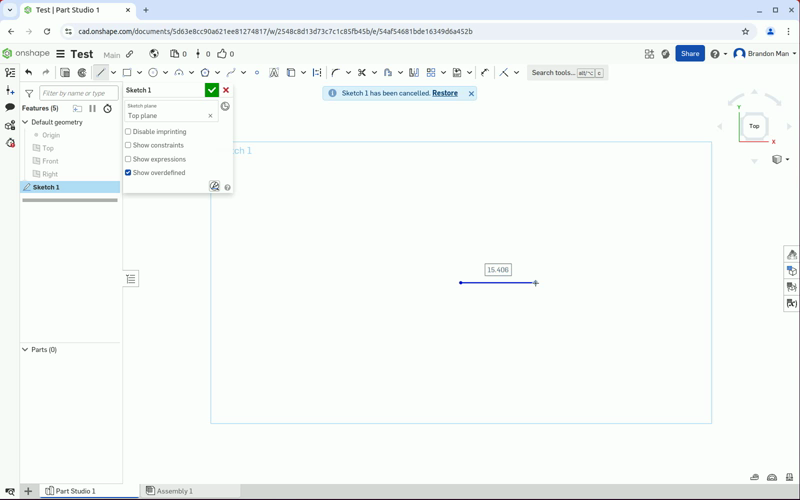
mouse_move(535, 170)
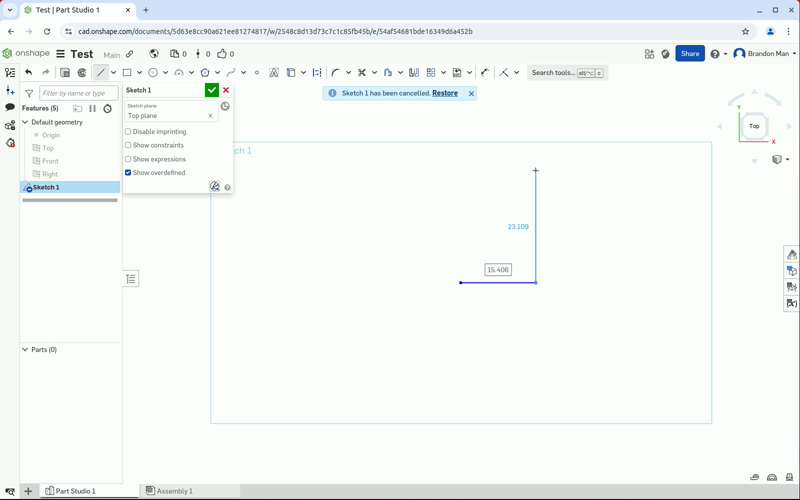
click(535, 170)
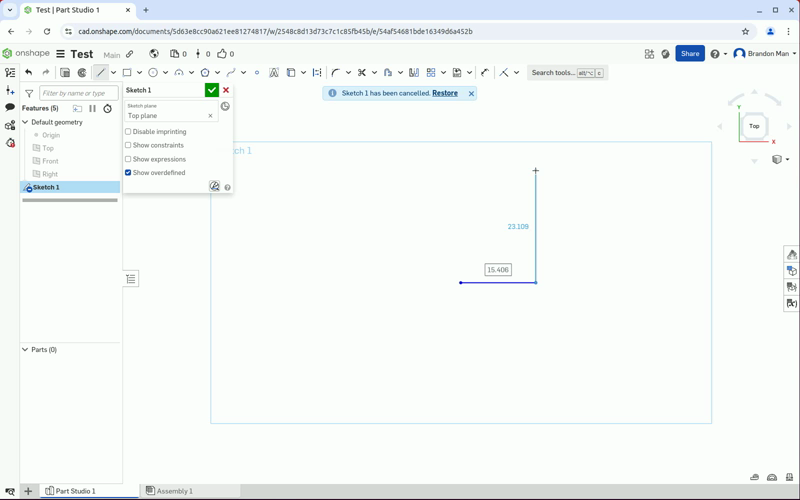
key_up(shift)
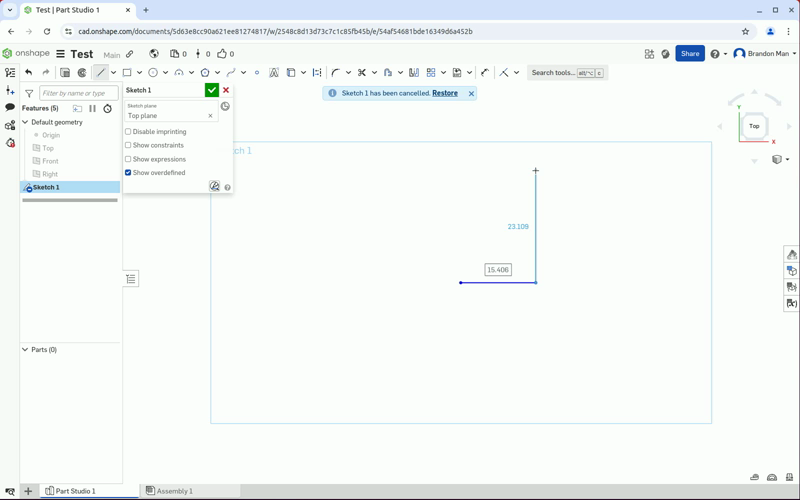
key_down(shift)
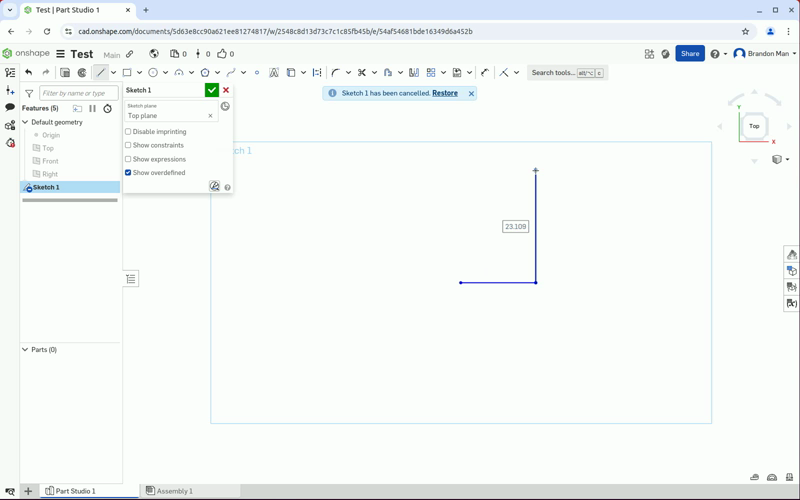
mouse_move(460, 170)
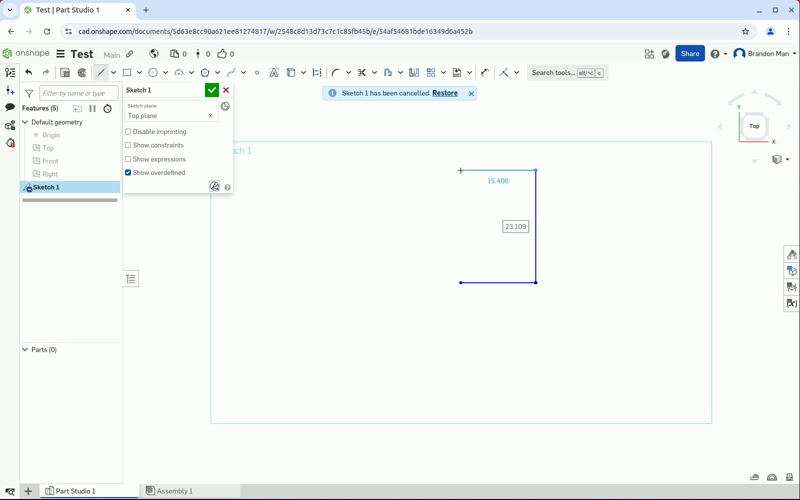
click(460, 170)
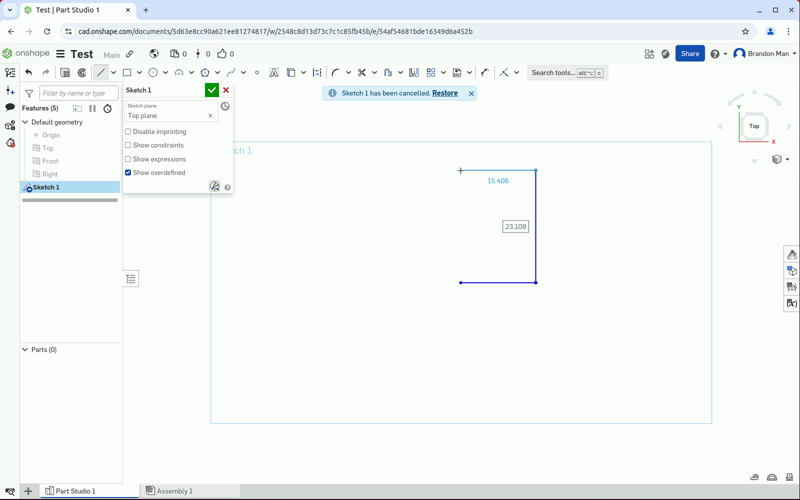
key_up(shift)
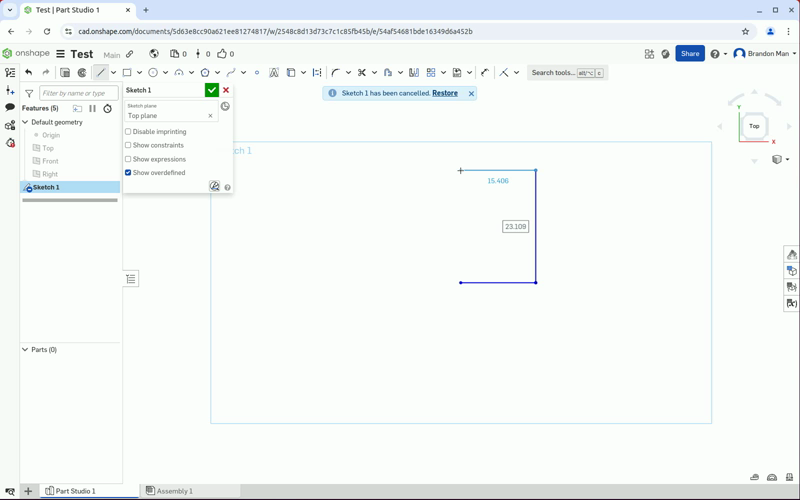
key_down(shift)
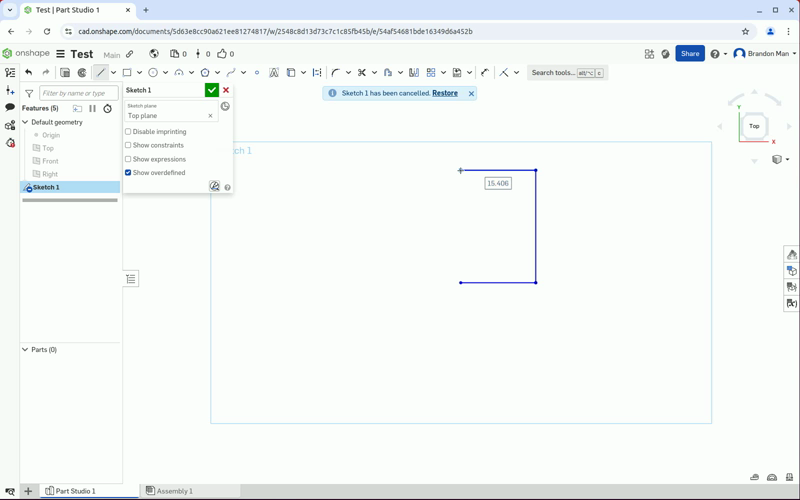
mouse_move(460, 282)
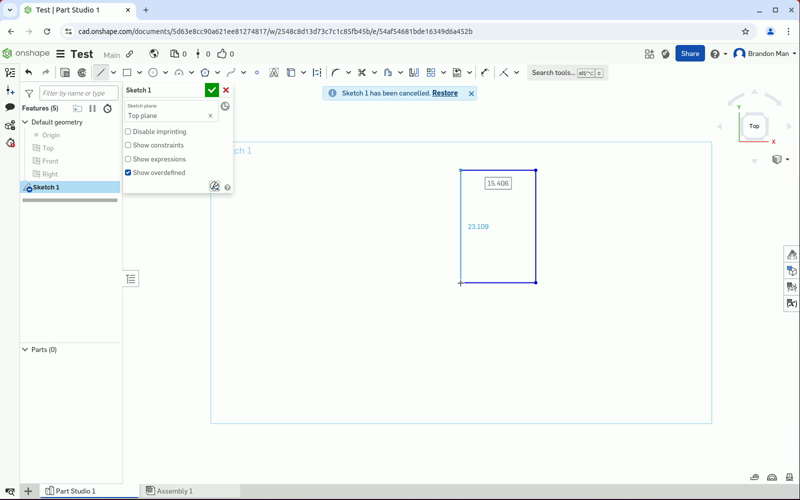
key_up(shift)
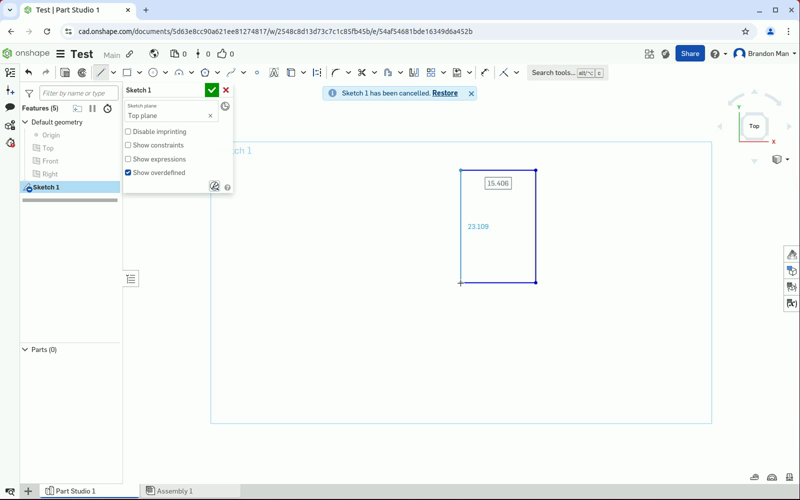
click(460, 282)
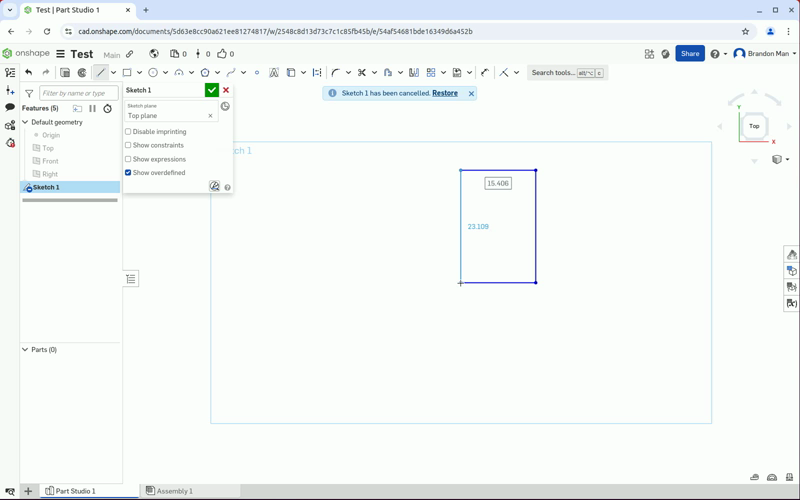
key(esc)
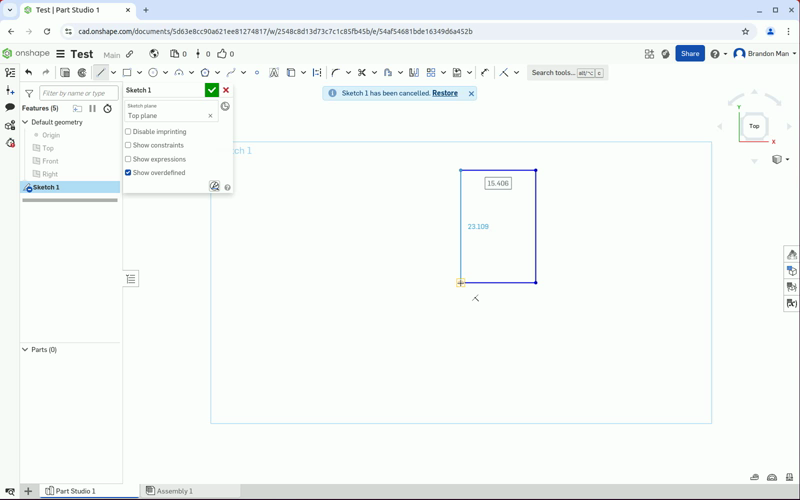
mouse_move(520, 276)
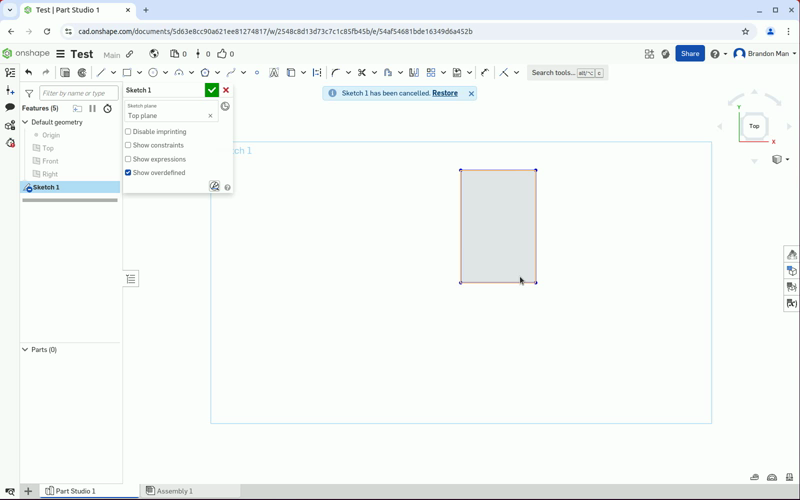
click(520, 276)
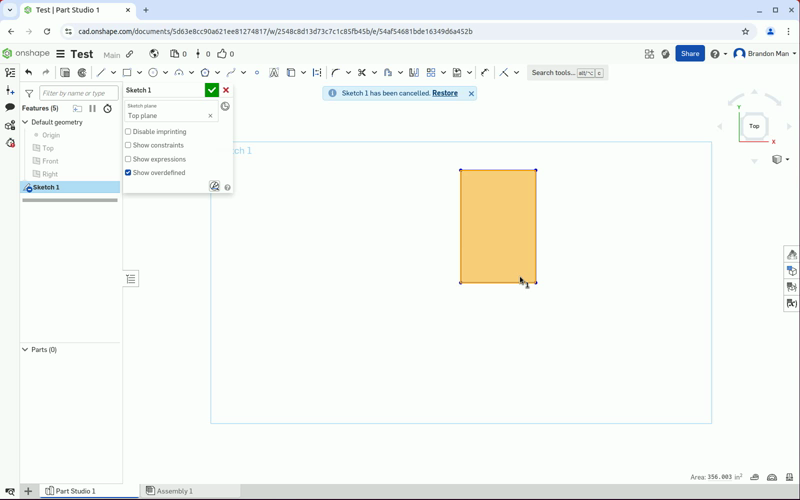
mouse_move(73, 352)
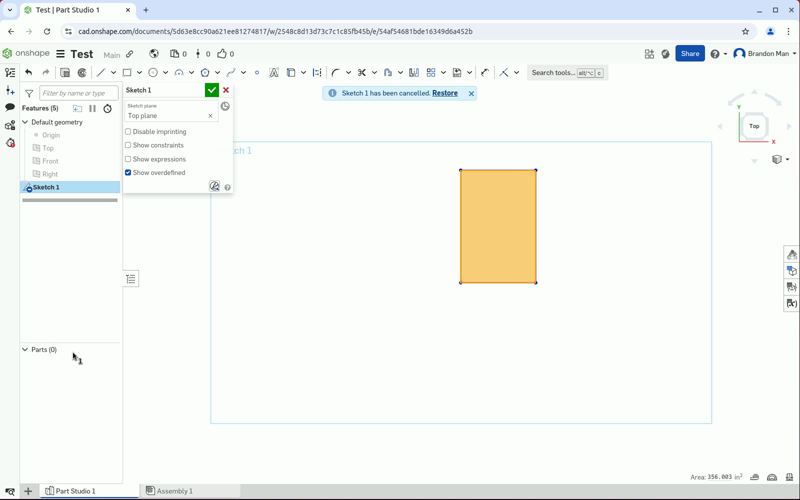
key(shift+y)
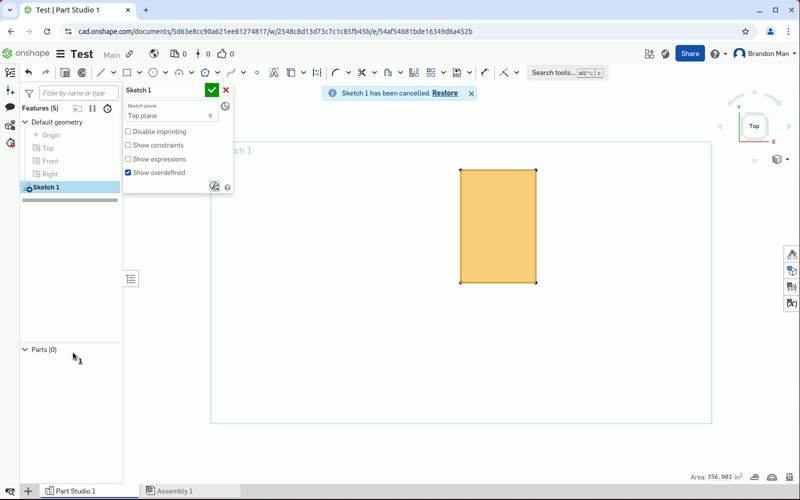
key(shift+e)
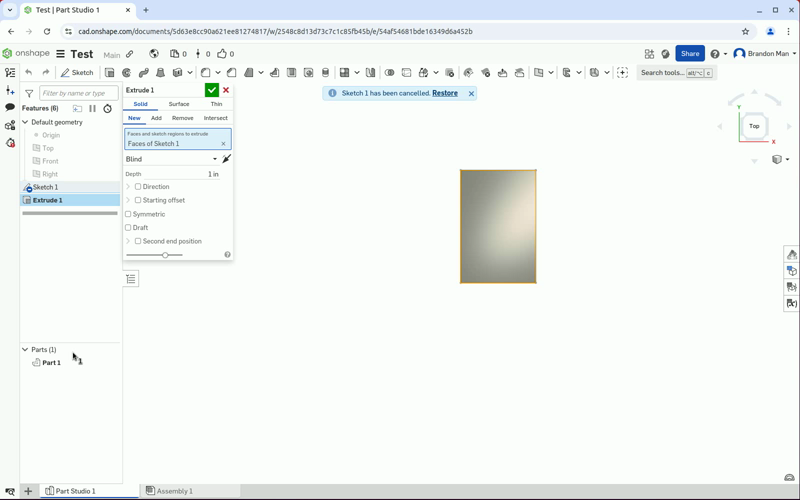
mouse_move(143, 106)
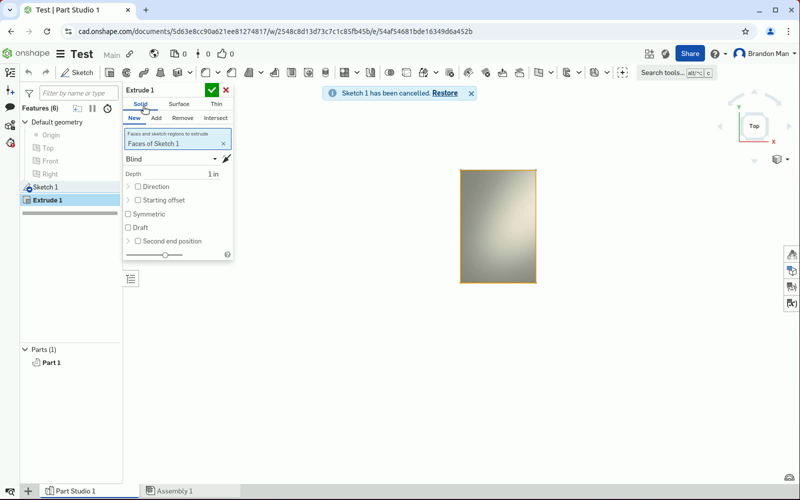
click(143, 106)
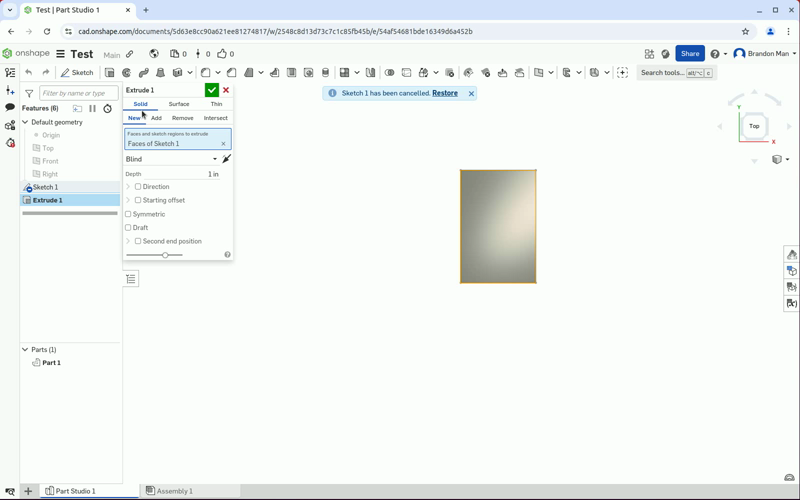
mouse_move(137, 120)
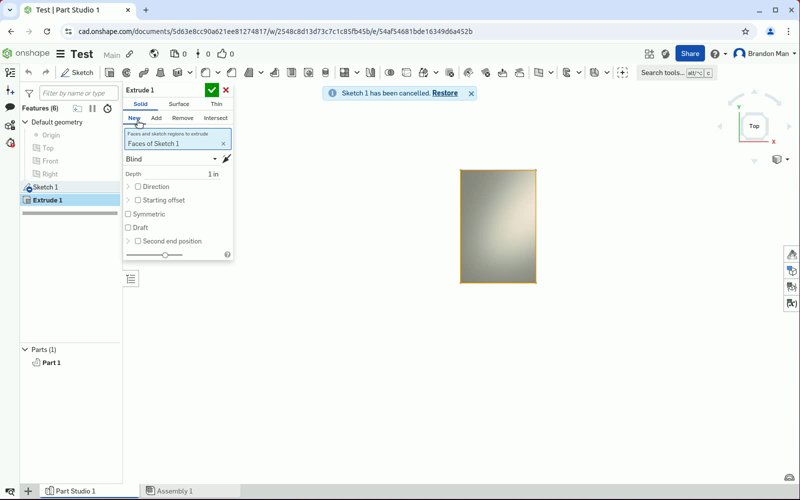
click(137, 120)
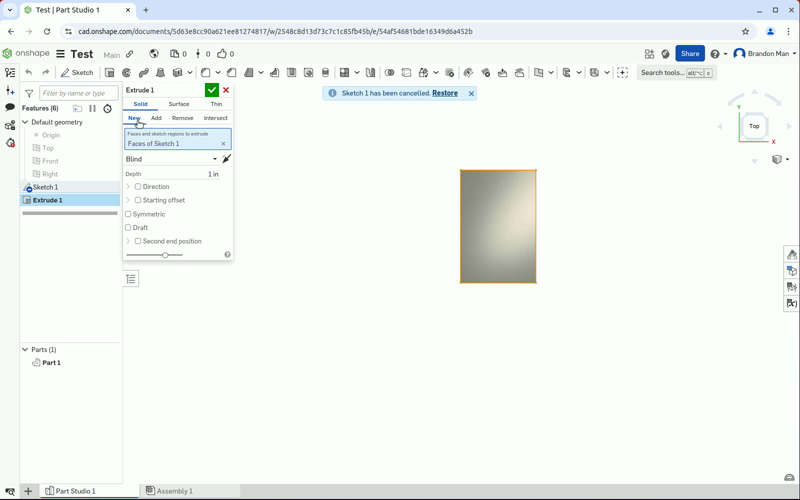
key(tab, 4)
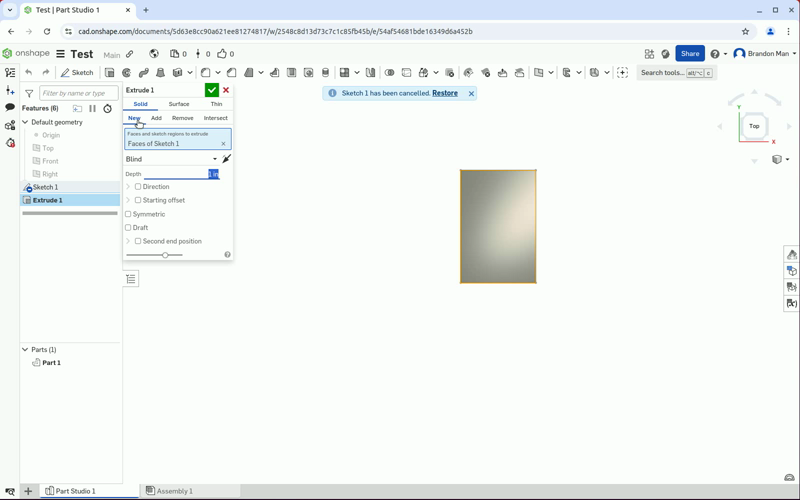
text(9.147)
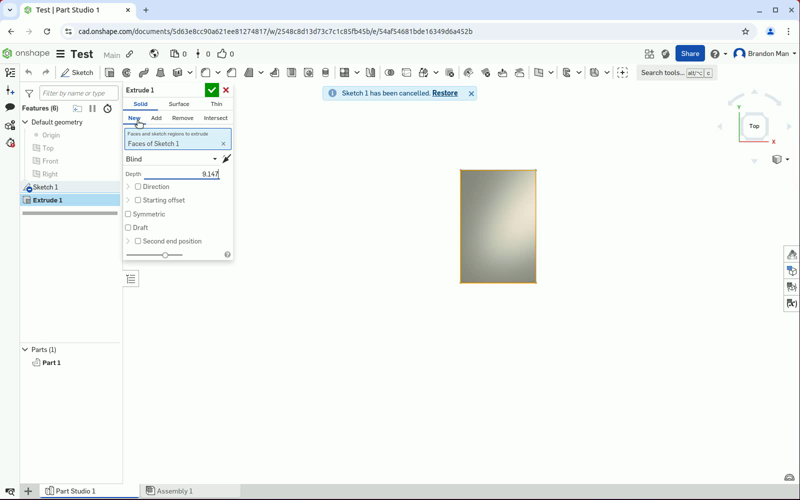
key(enter)
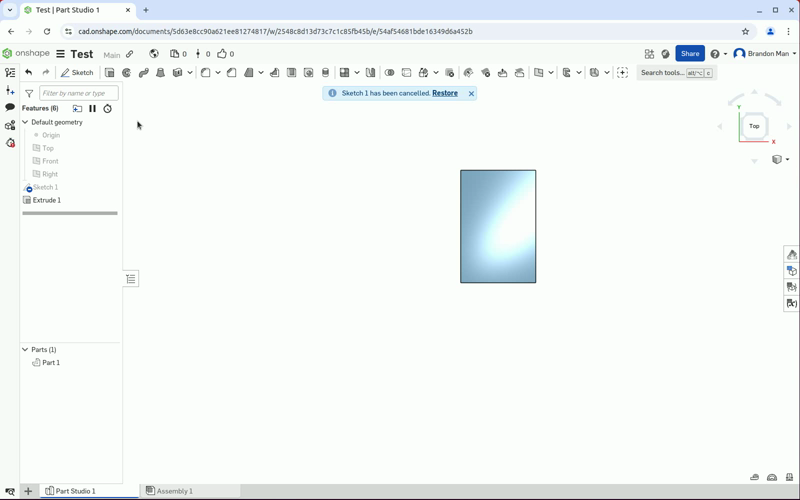
key(shift+h)
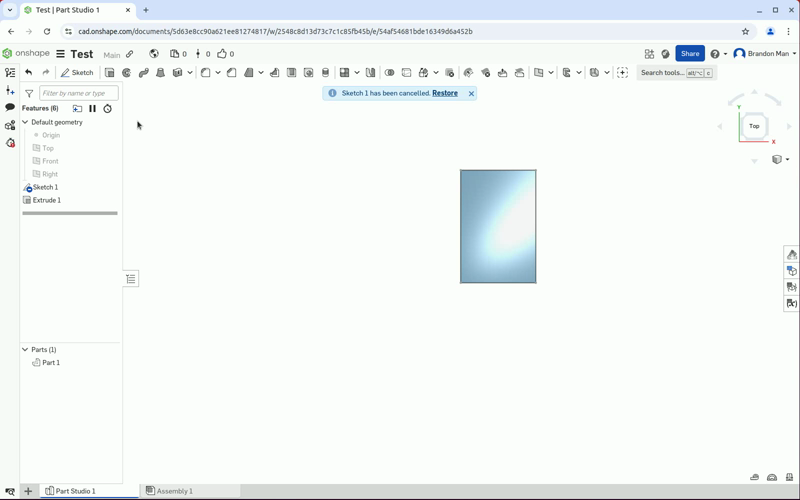
key(shift+h)
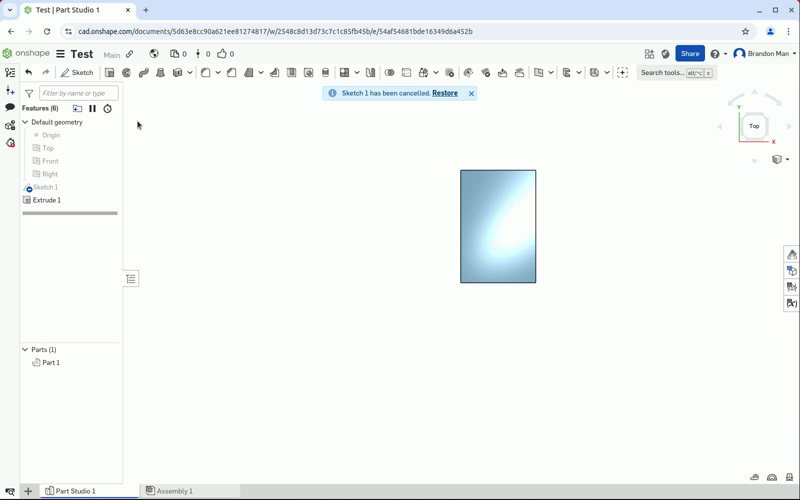
mouse_move(73, 189)
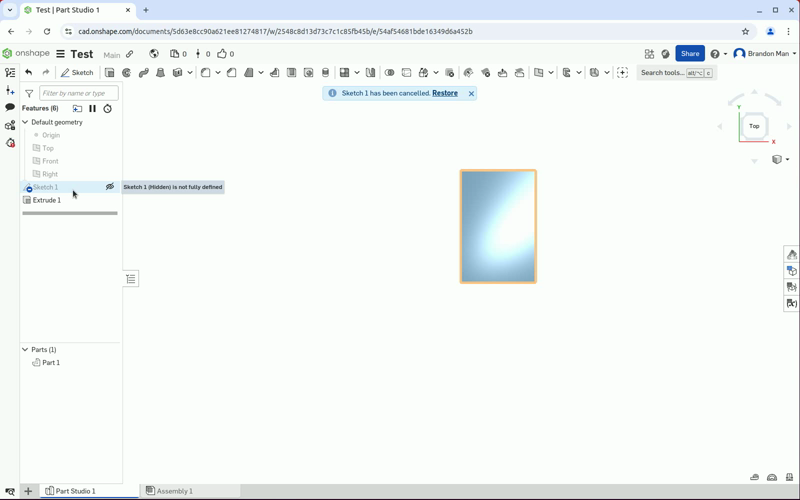
click(73, 189)
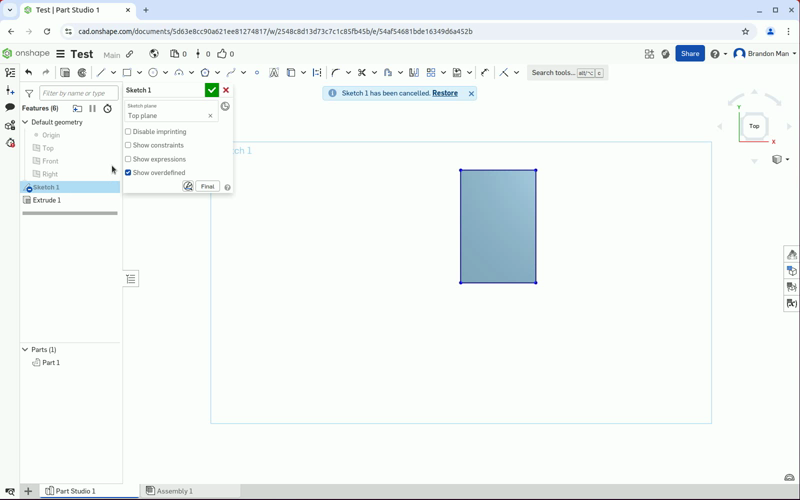
mouse_move(229, 92)
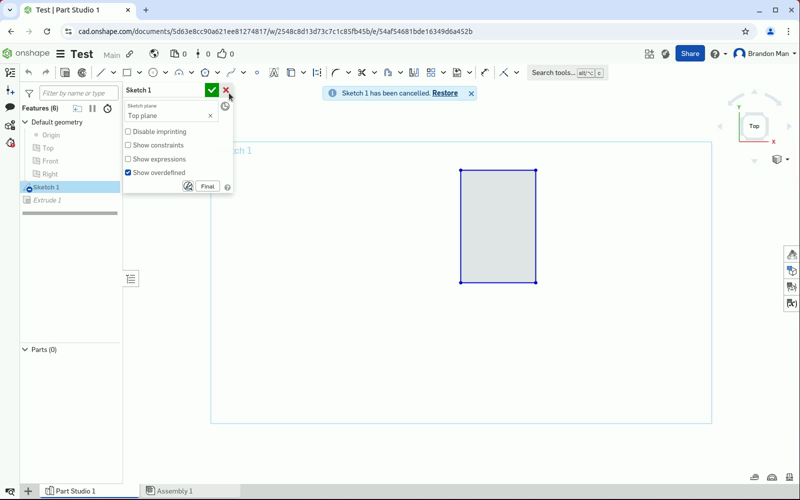
click(229, 92)
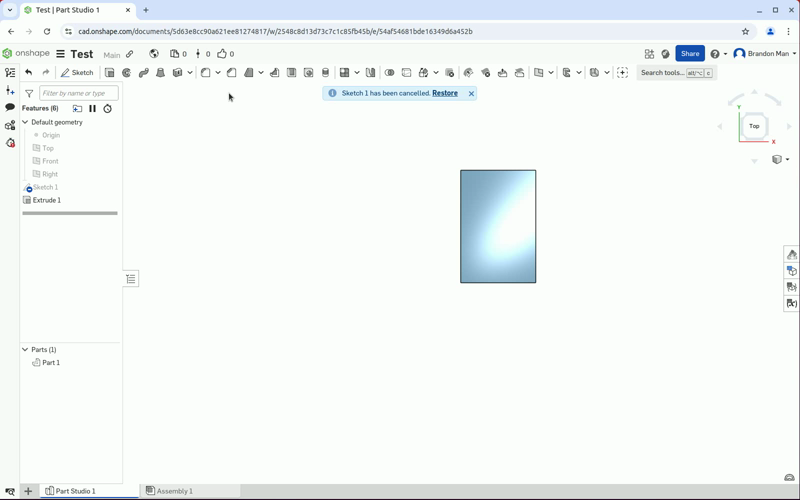
mouse_move(541, 75)
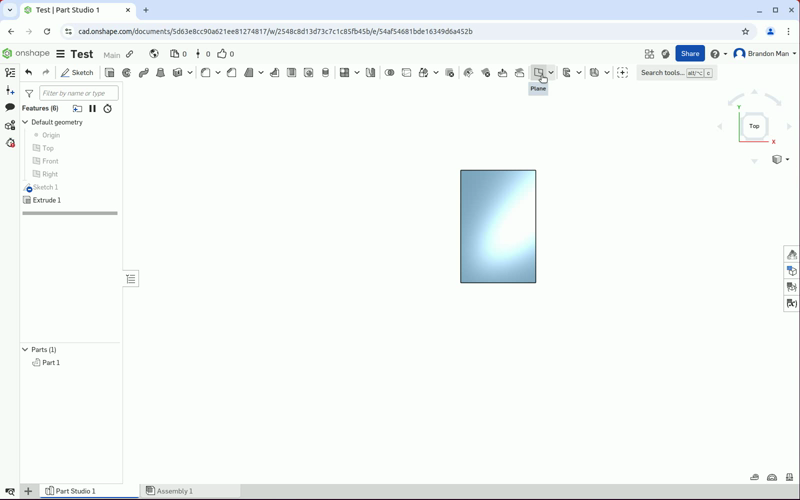
click(541, 75)
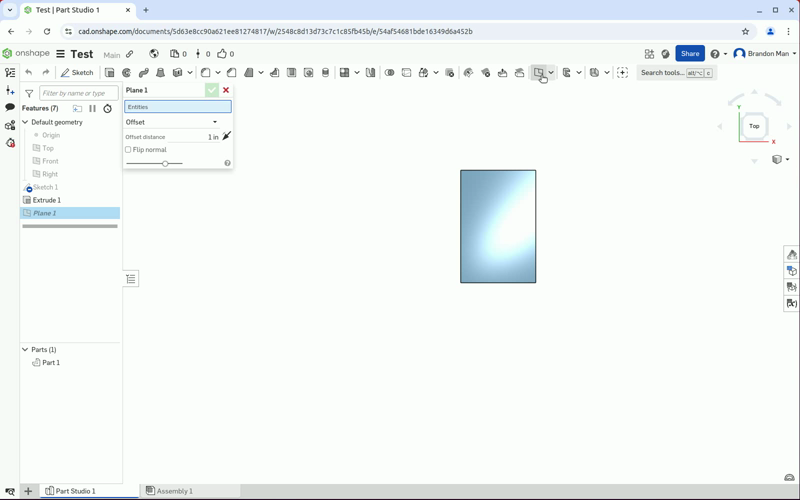
mouse_move(73, 150)
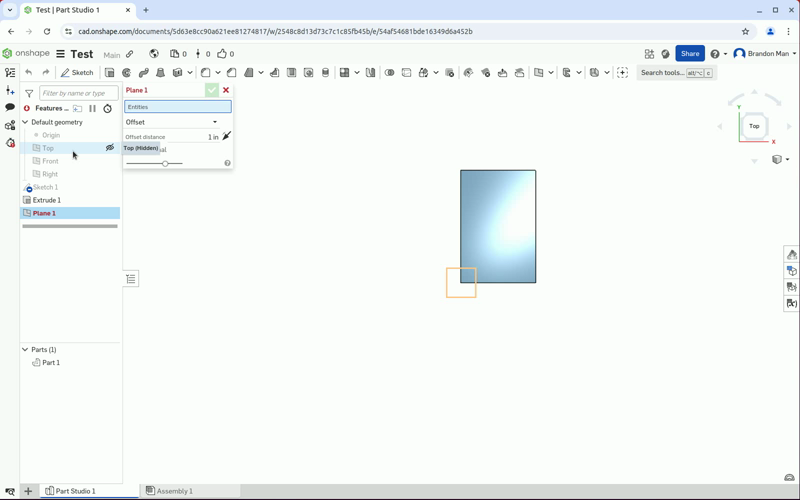
click(73, 150)
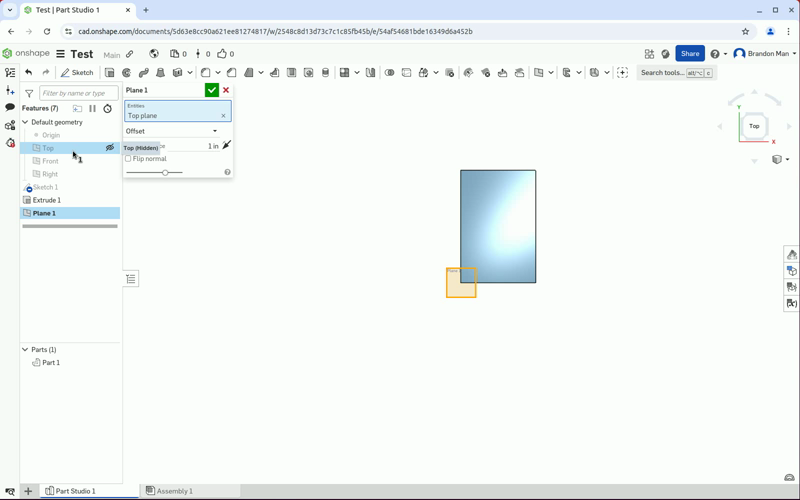
key(tab, 2)
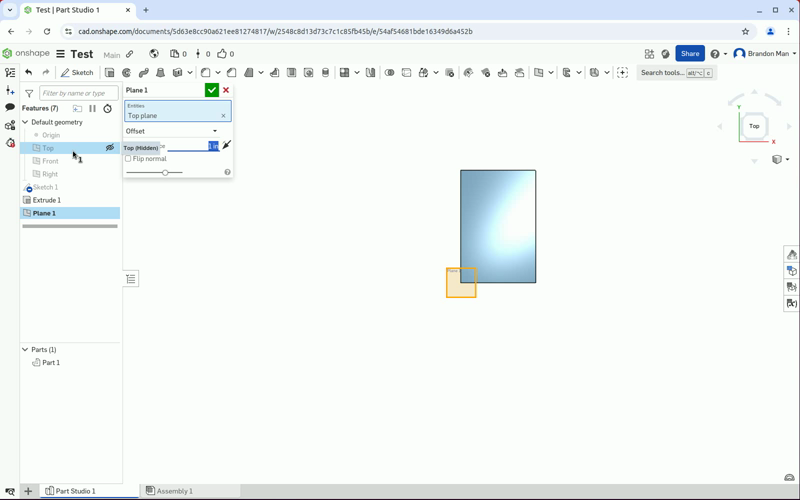
text(9.151)
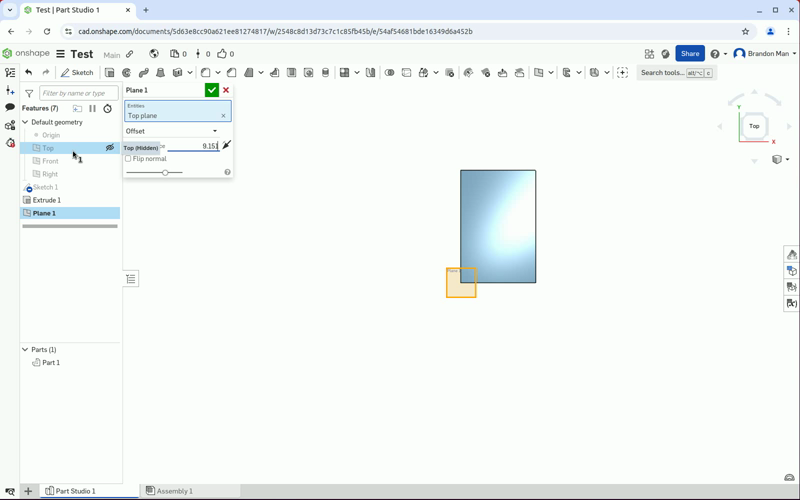
key(enter, 2)
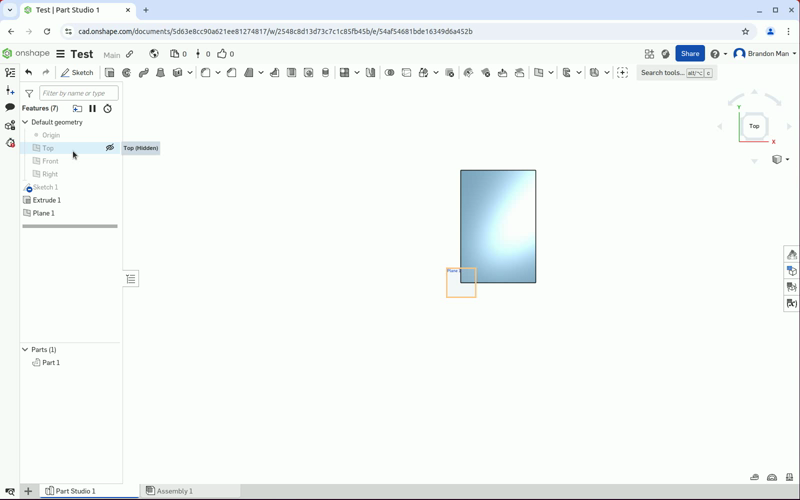
key(shift+s)
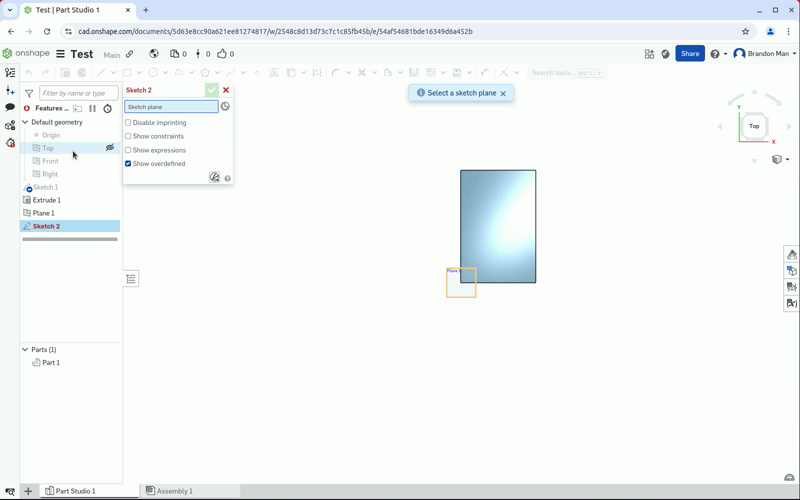
mouse_move(73, 215)
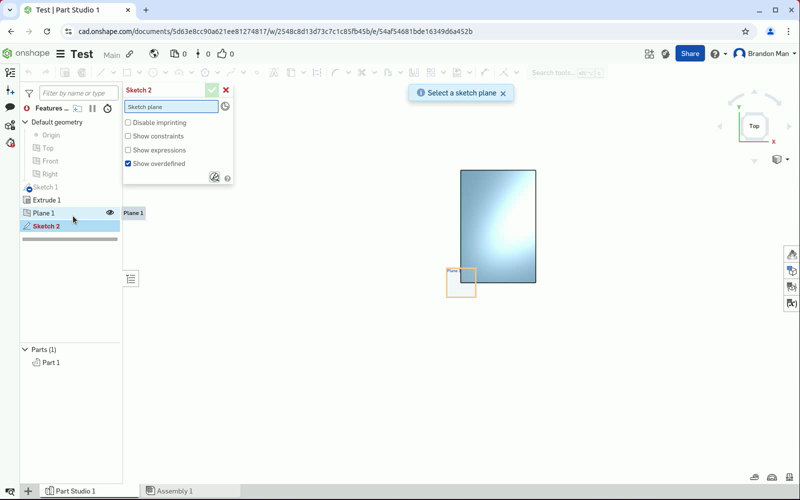
click(73, 215)
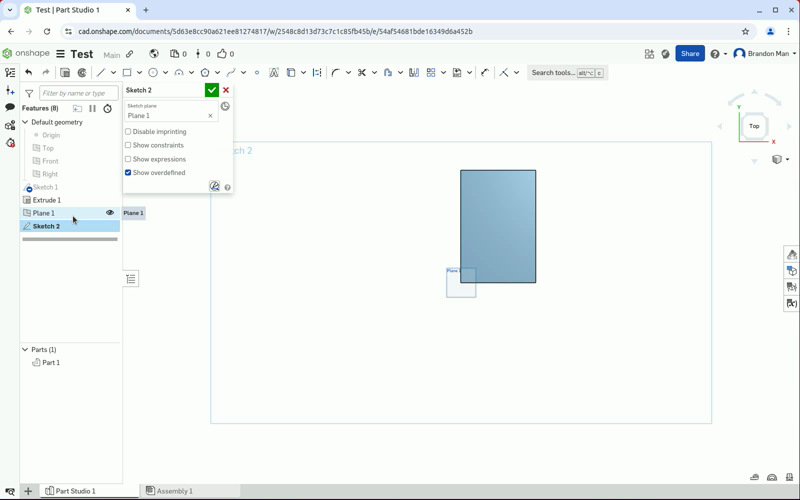
mouse_move(73, 352)
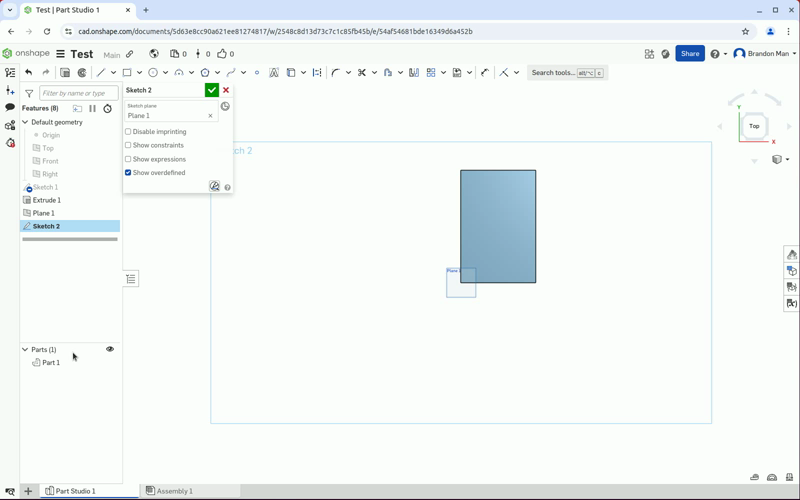
key(y)
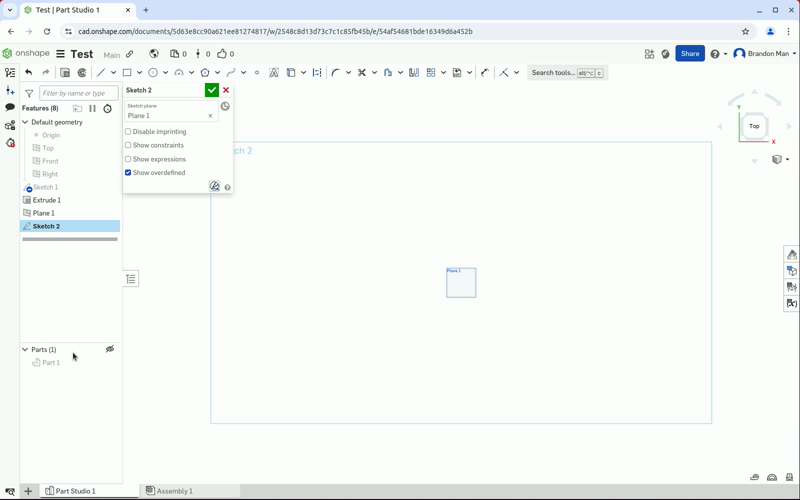
key(l)
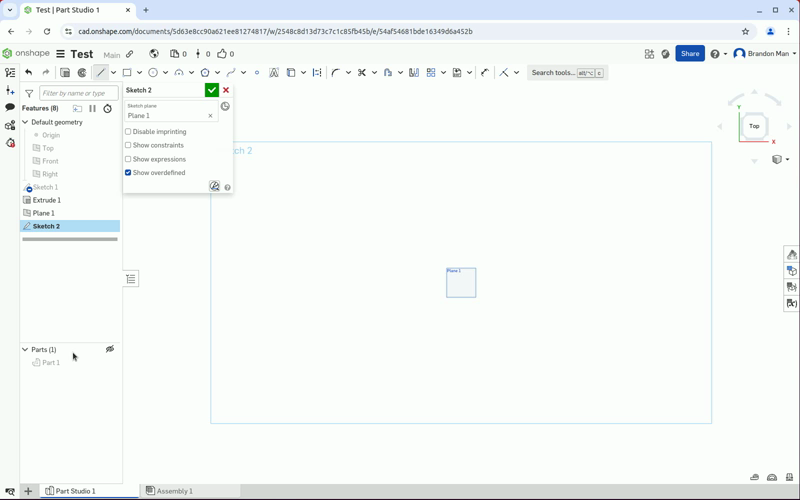
key_down(shift)
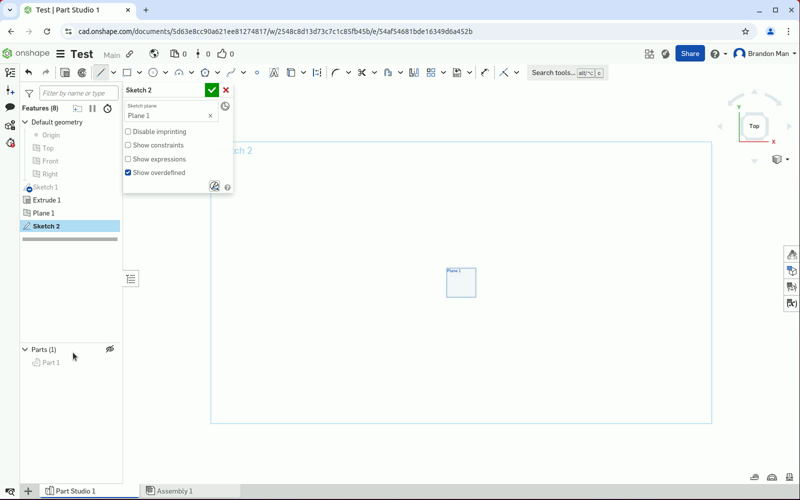
mouse_move(460, 282)
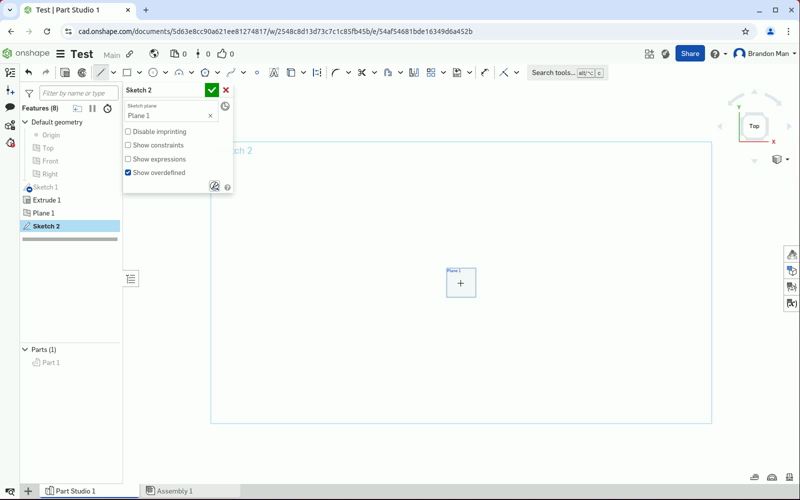
click(460, 282)
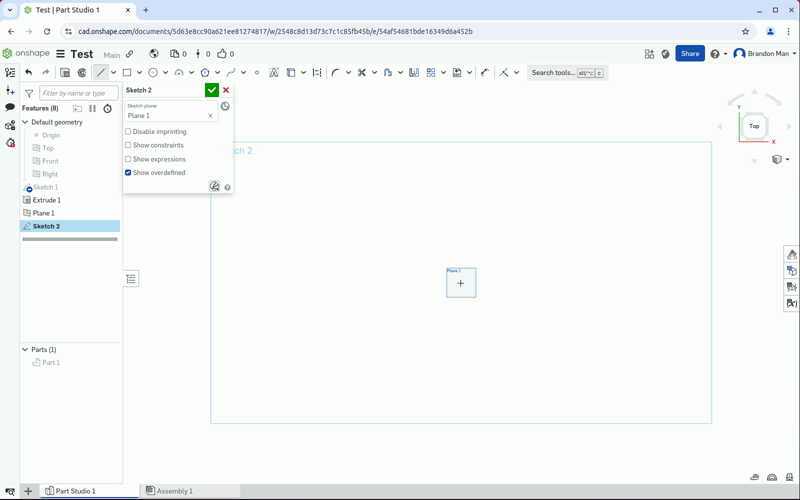
key_up(shift)
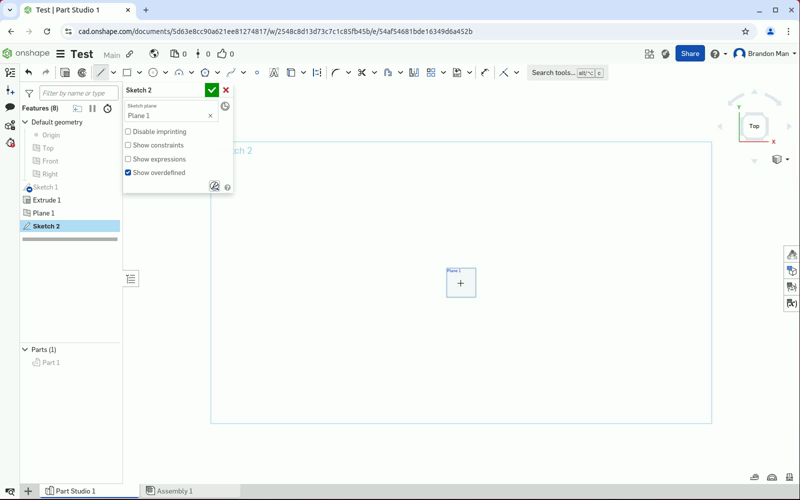
key_down(shift)
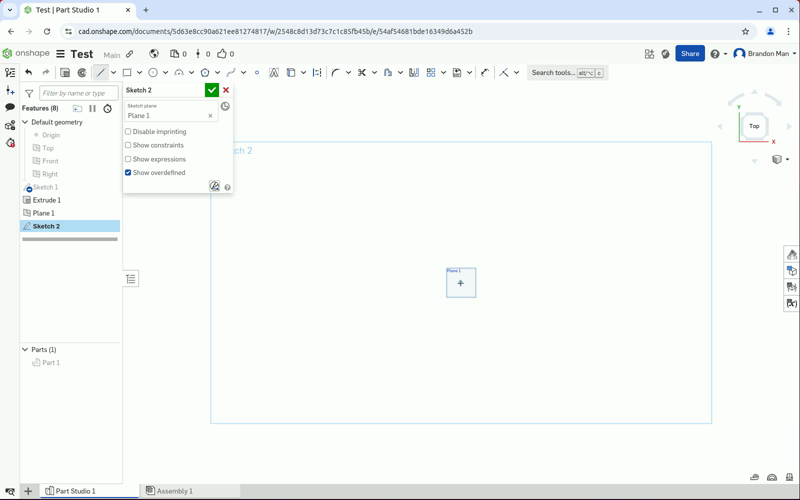
mouse_move(490, 282)
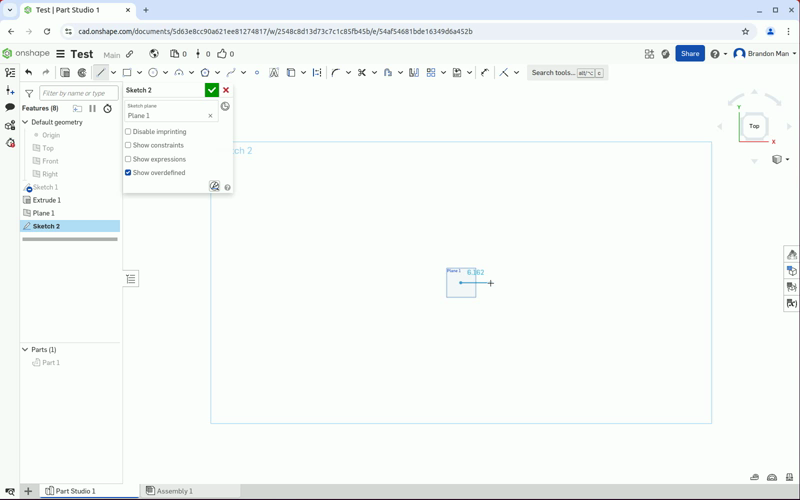
mouse_move(483, 282)
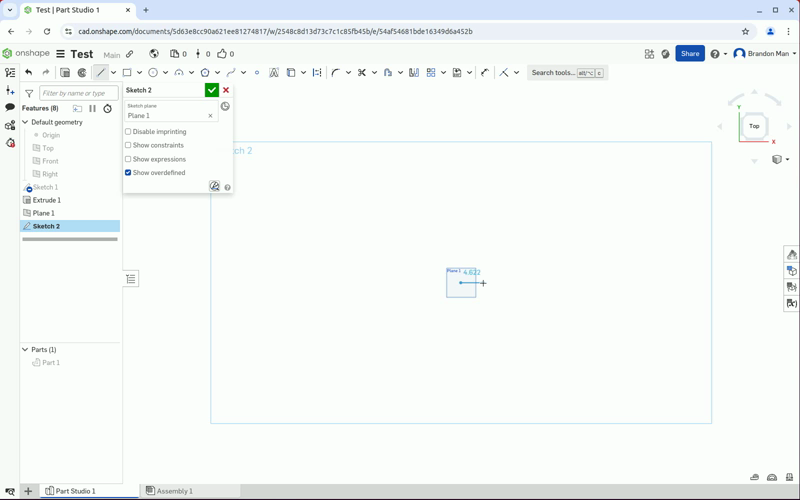
click(483, 282)
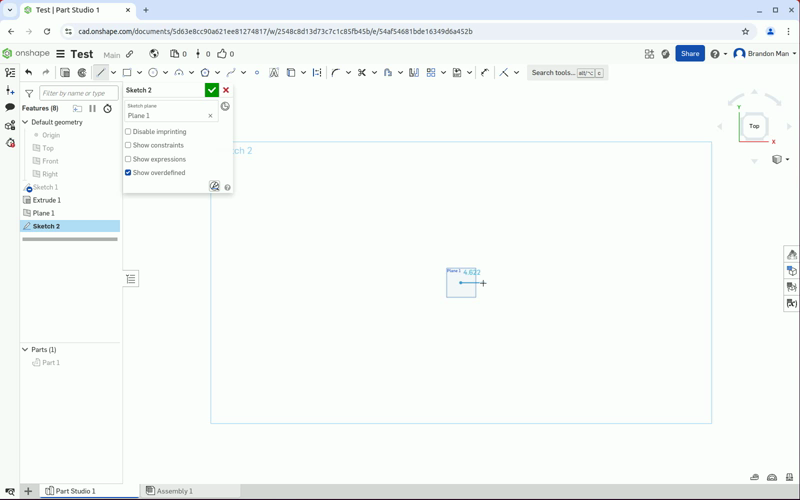
key_up(shift)
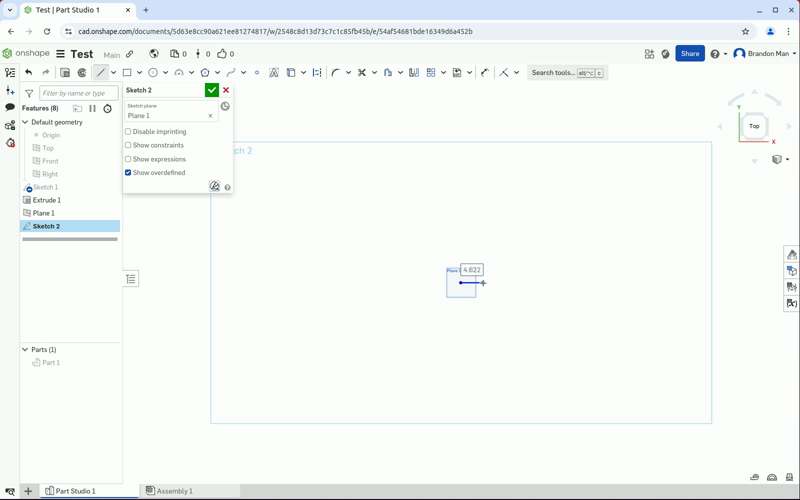
key_down(shift)
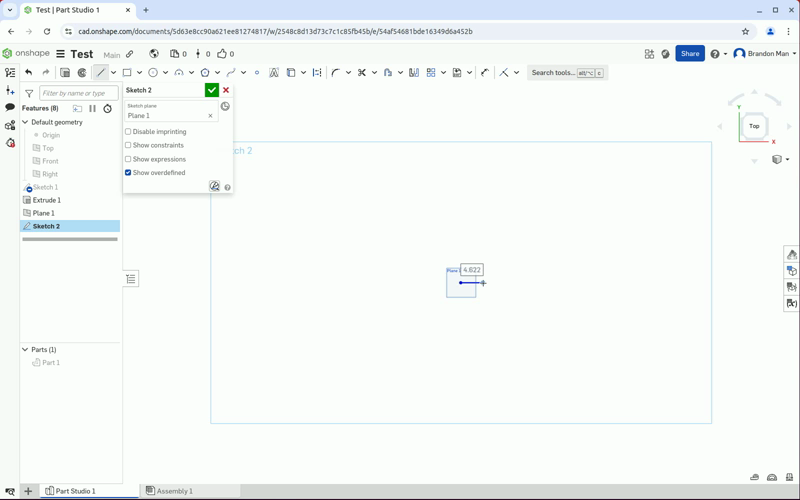
mouse_move(483, 170)
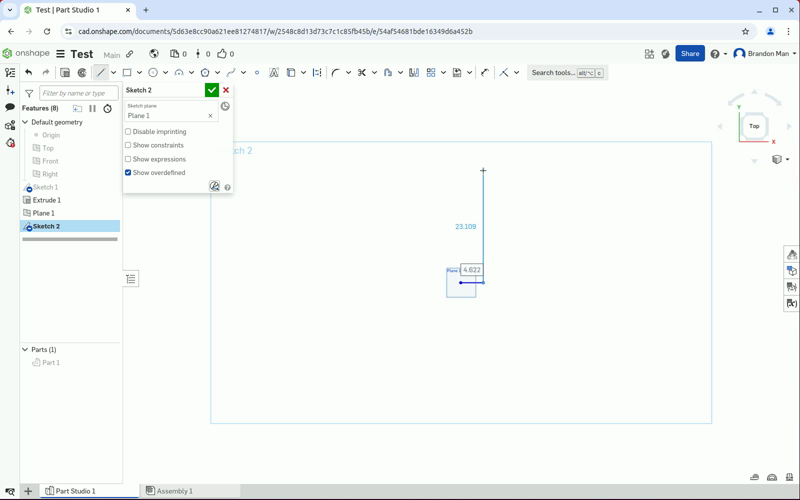
click(483, 170)
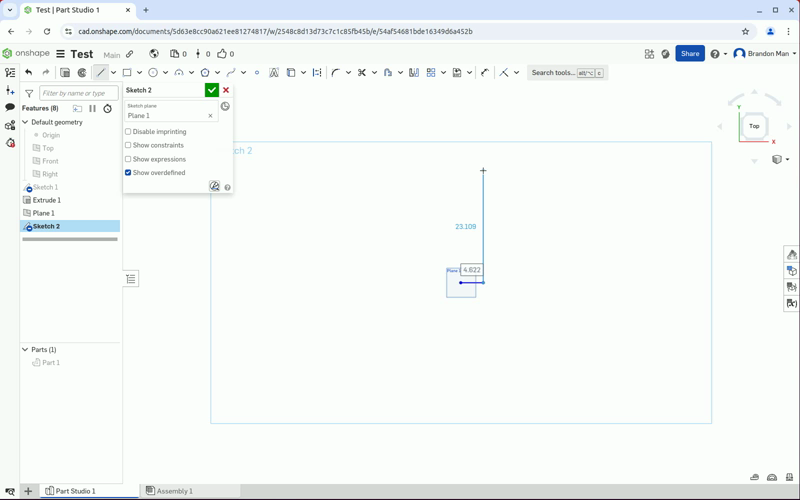
key_up(shift)
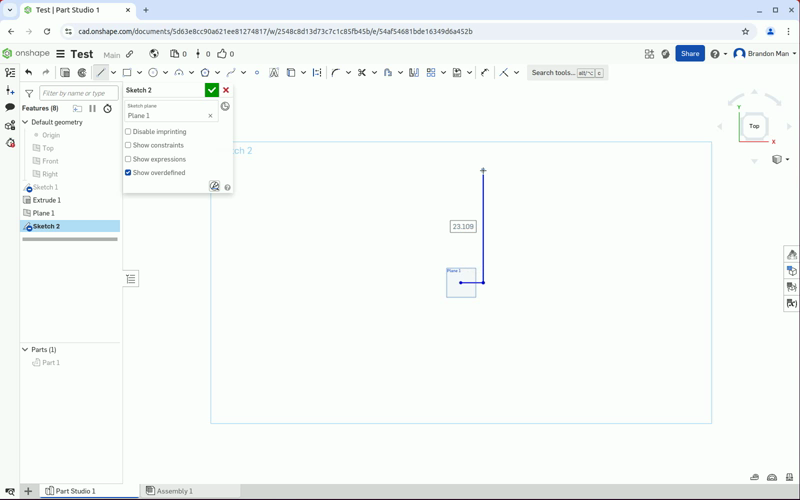
key_down(shift)
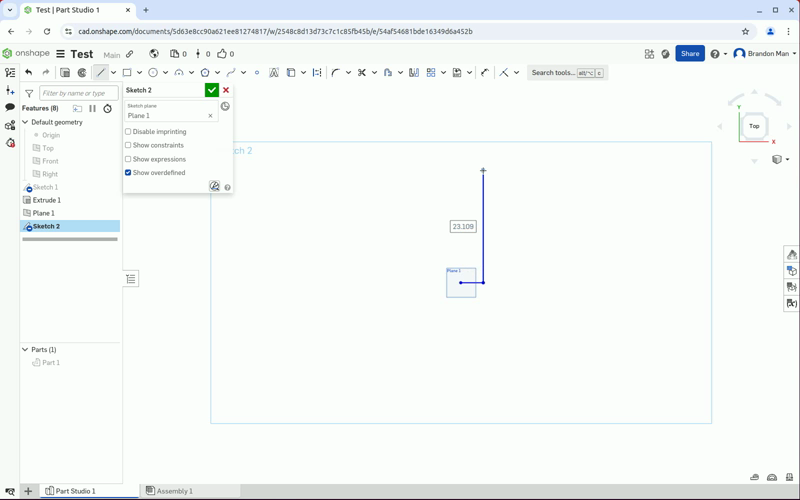
mouse_move(513, 170)
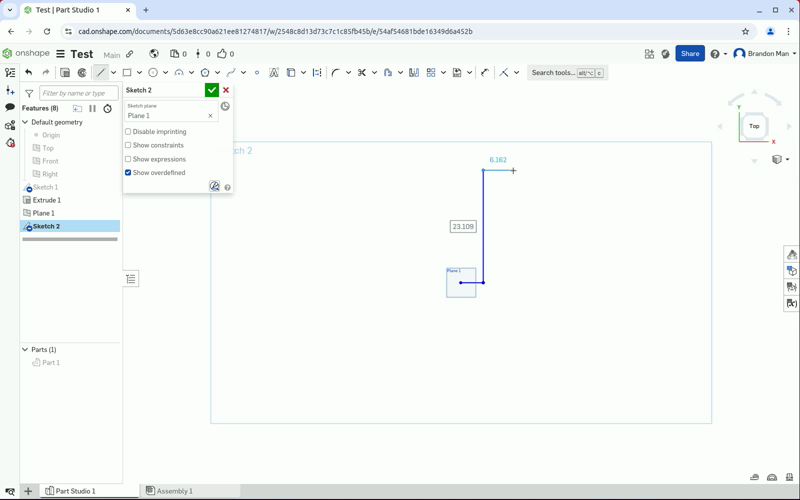
mouse_move(460, 170)
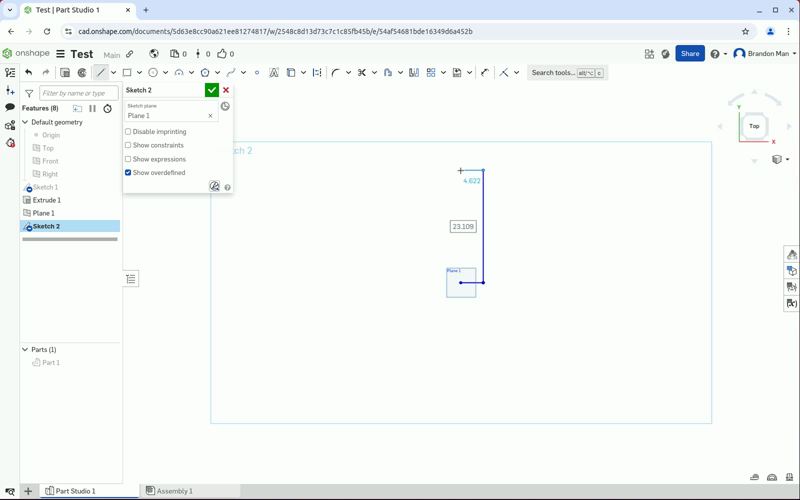
click(460, 170)
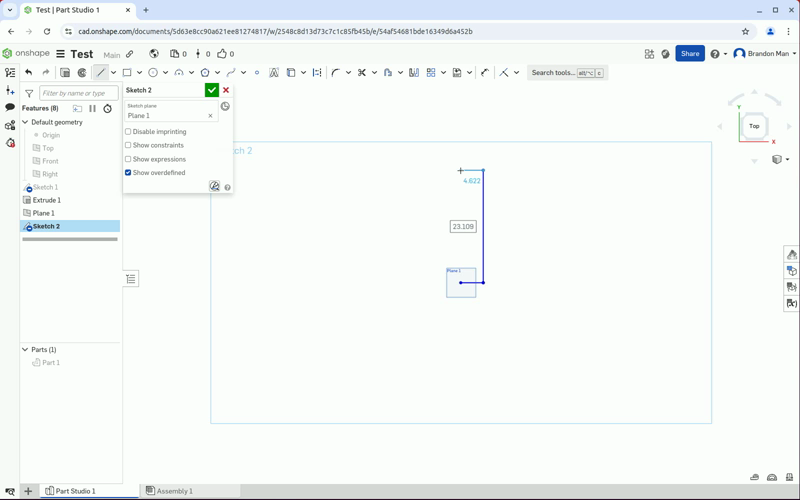
key_up(shift)
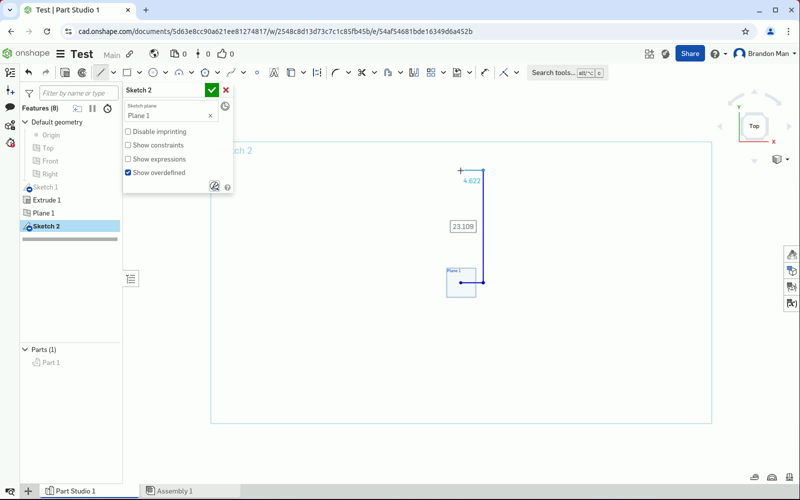
key_down(shift)
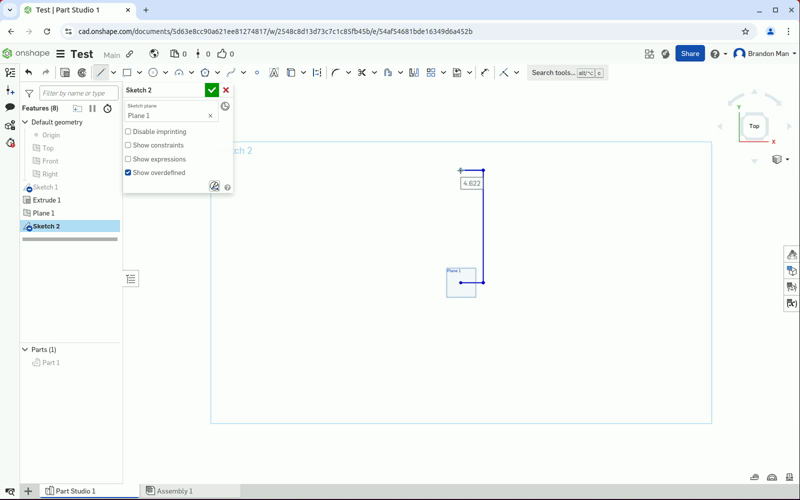
mouse_move(460, 282)
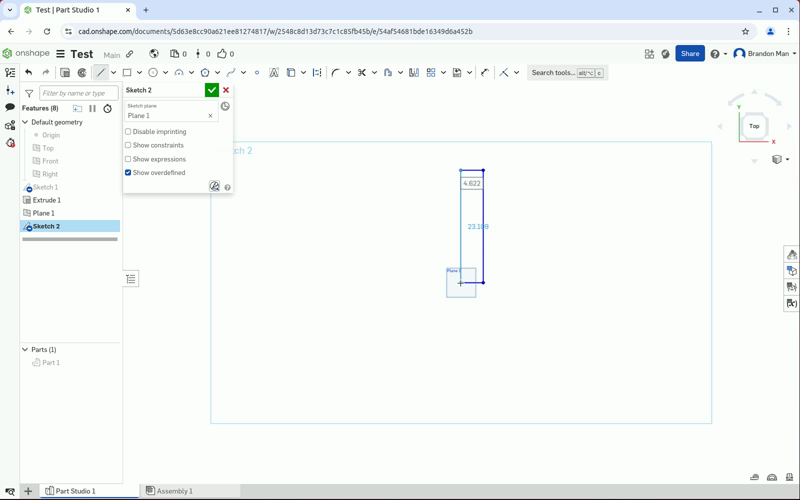
key_up(shift)
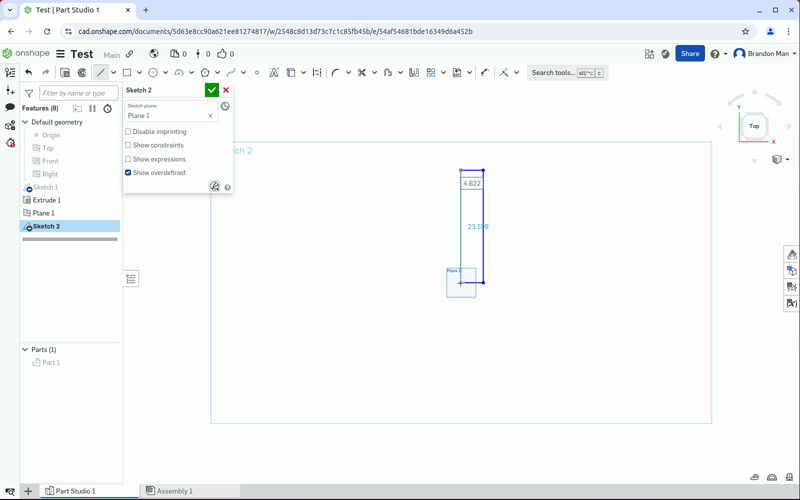
click(460, 282)
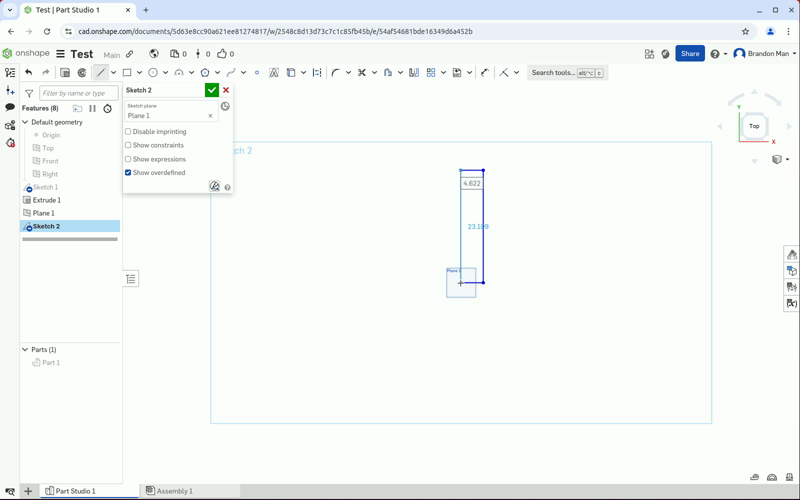
key(esc)
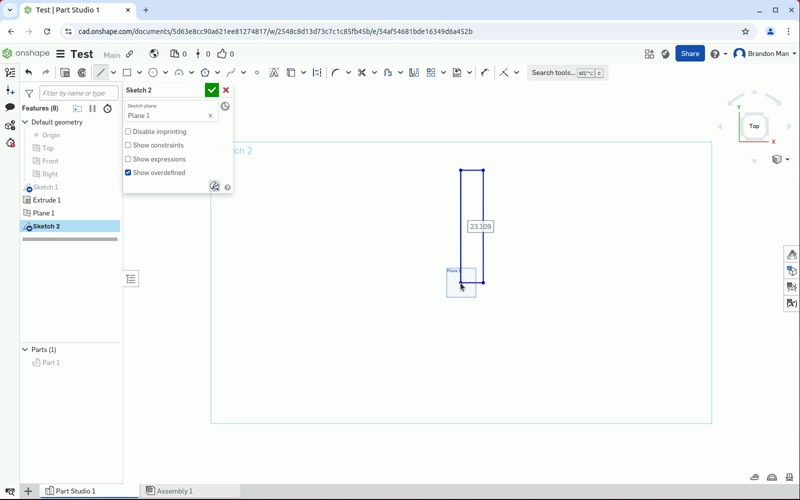
mouse_move(470, 230)
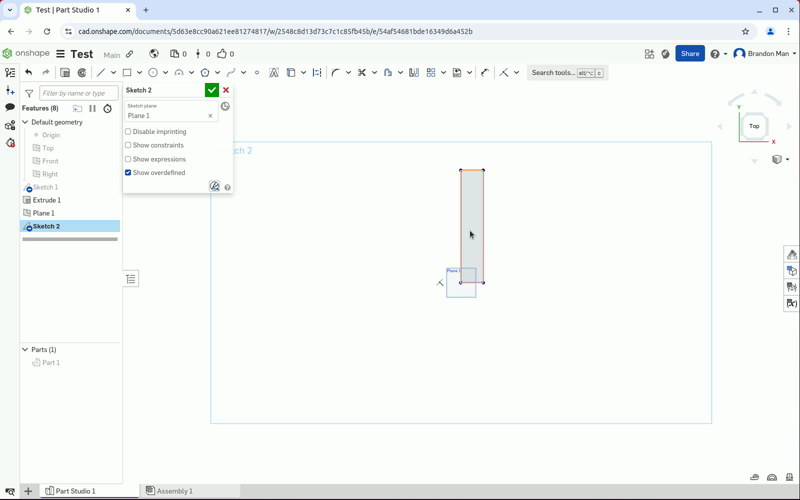
click(470, 230)
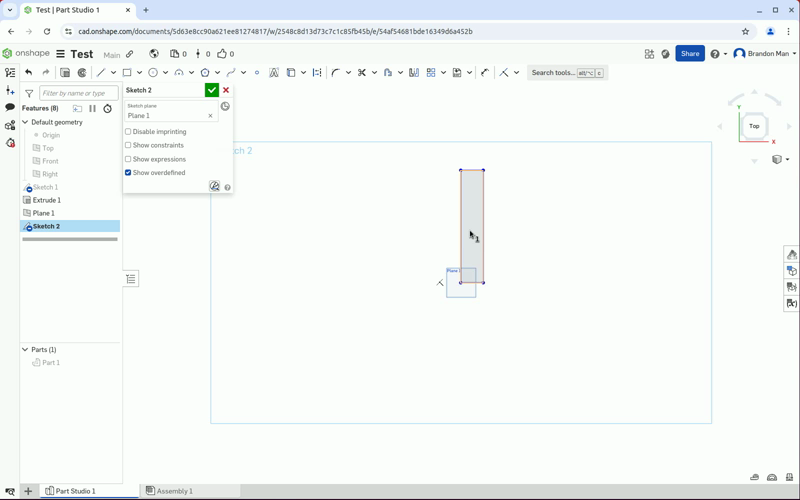
mouse_move(73, 352)
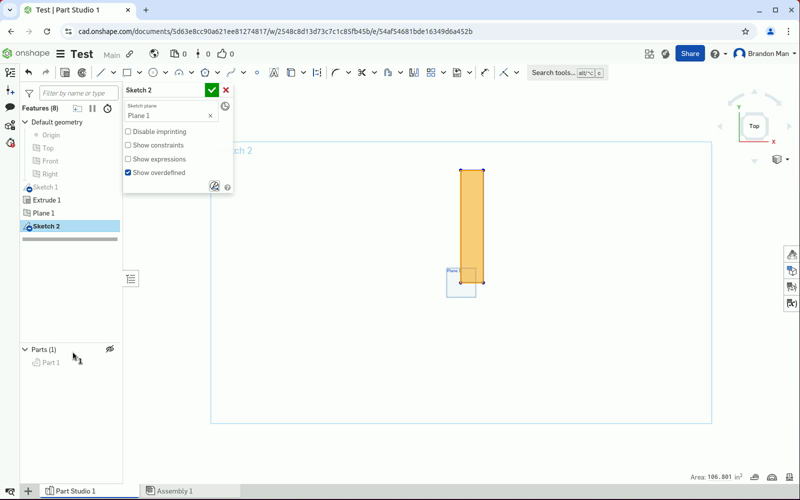
key(shift+y)
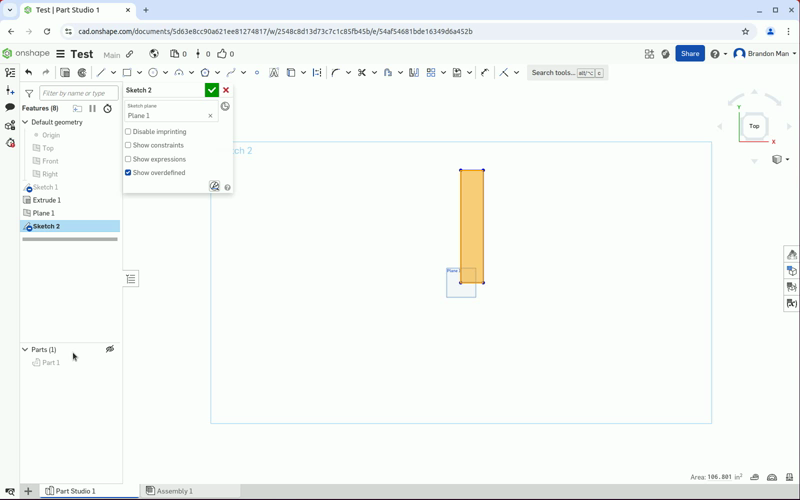
key(shift+e)
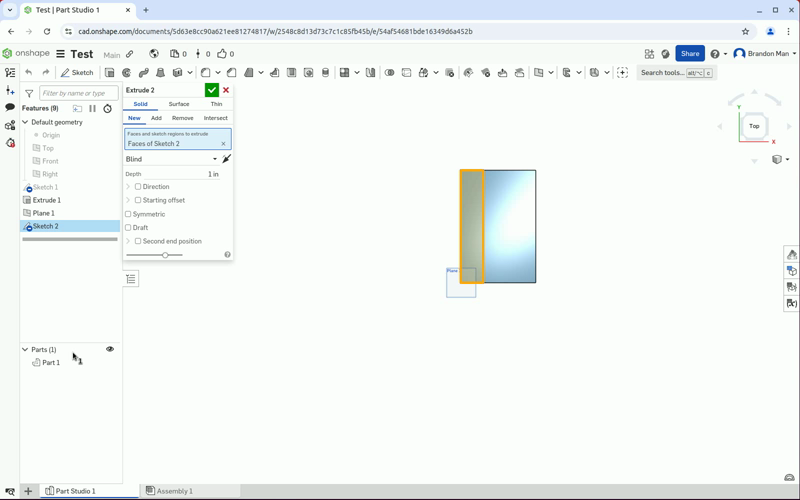
mouse_move(143, 106)
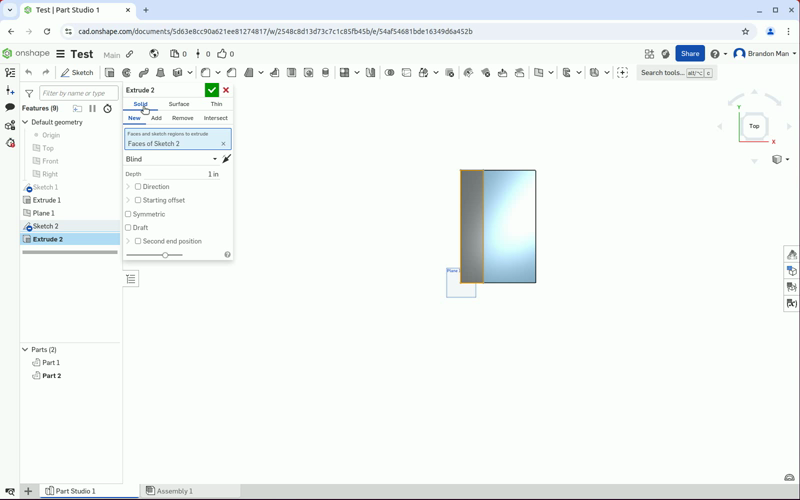
click(143, 106)
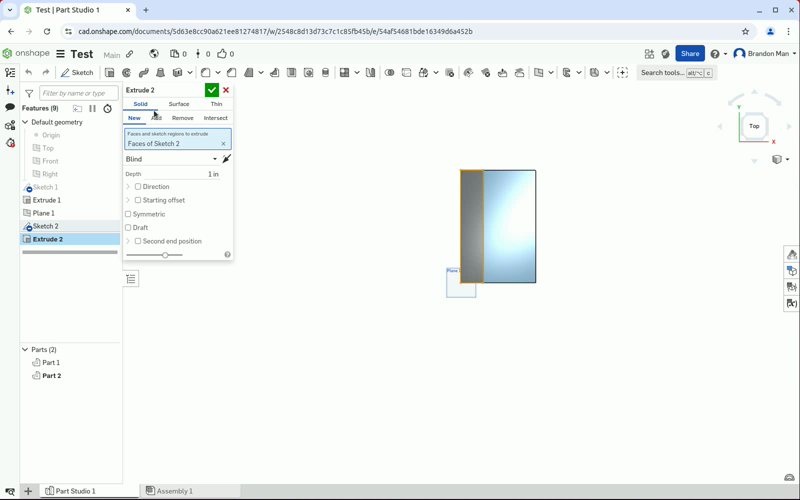
mouse_move(186, 120)
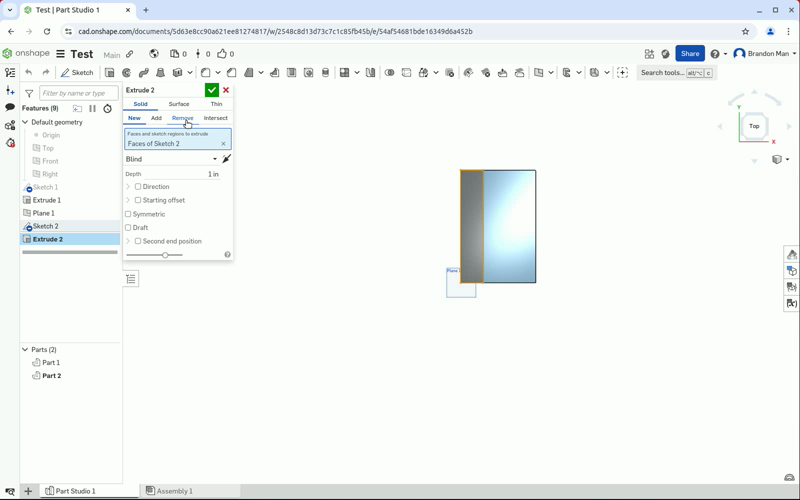
click(186, 120)
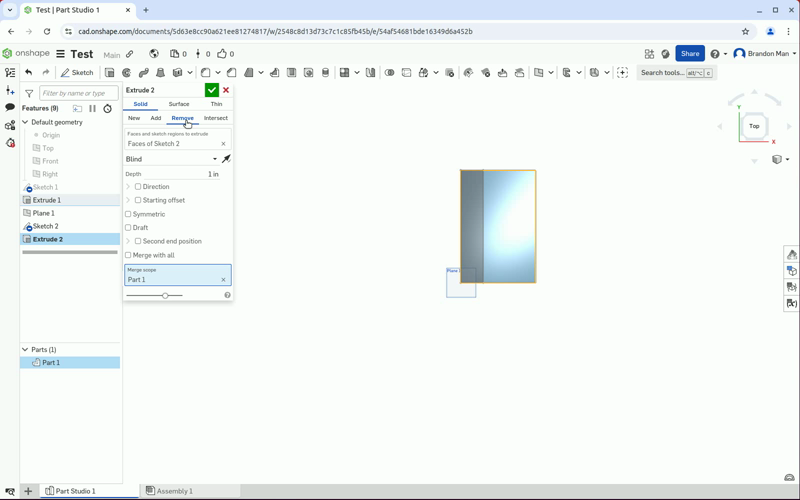
key(tab, 4)
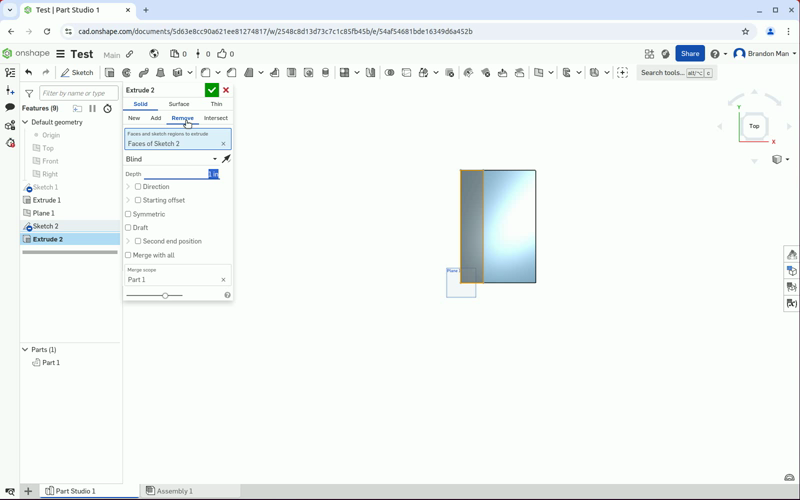
text(4.574)
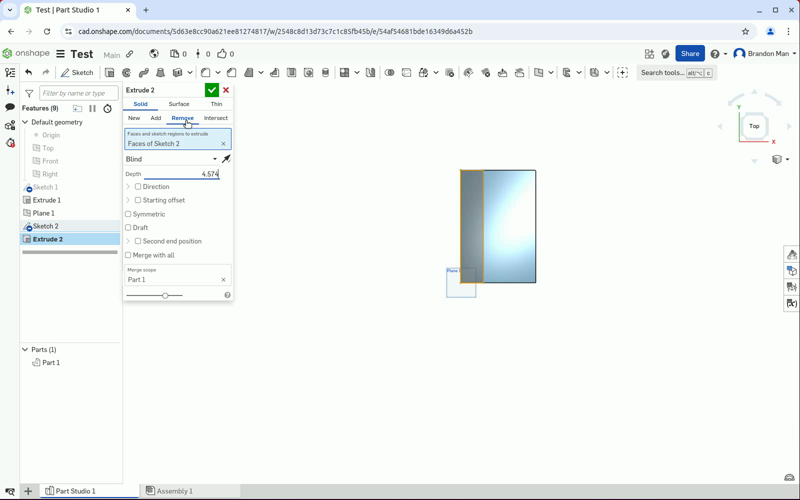
key(tab, 6)
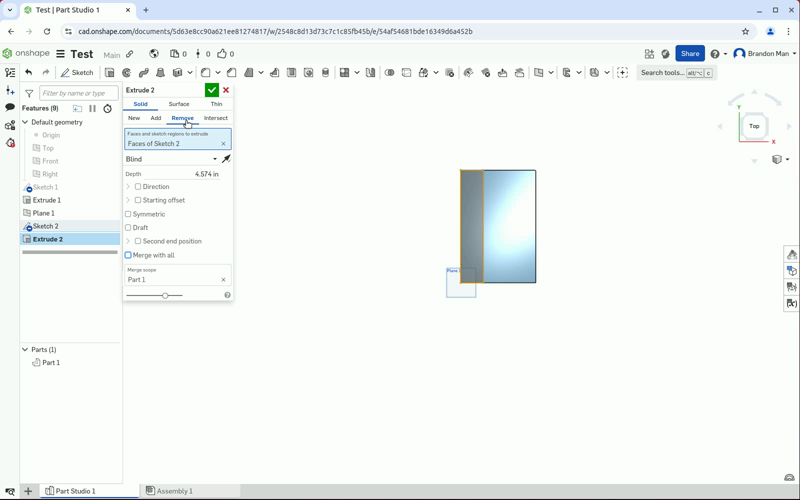
key(space)
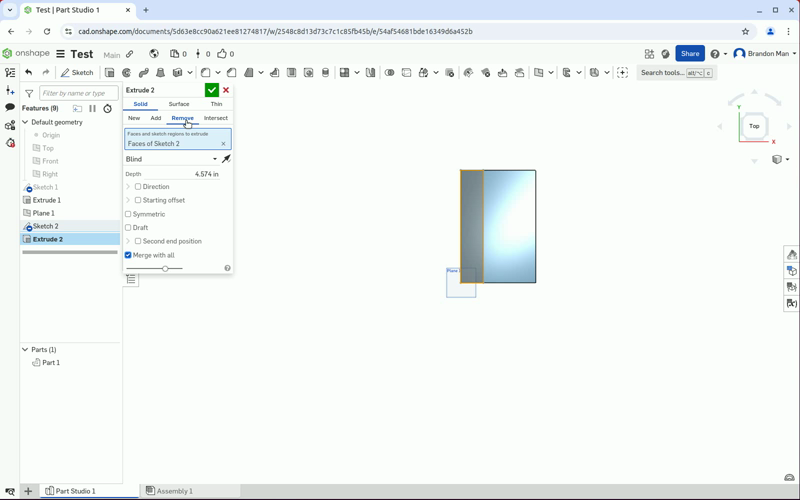
key(enter)
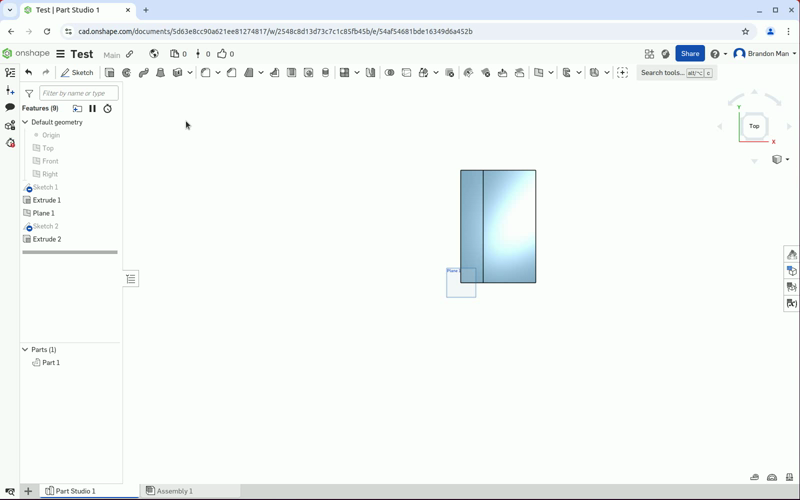
key(shift+h)
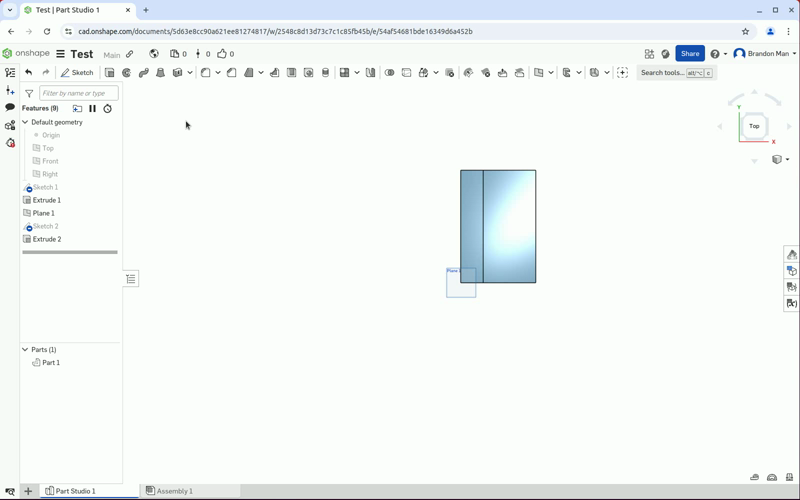
key(shift+h)
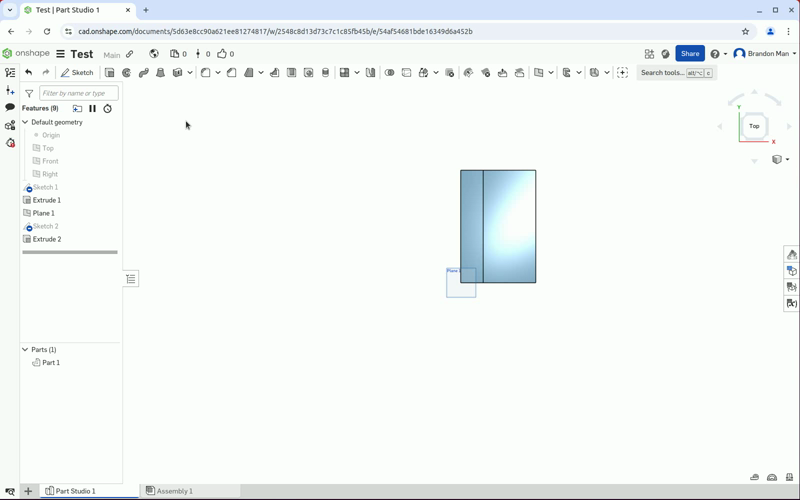
mouse_move(73, 189)
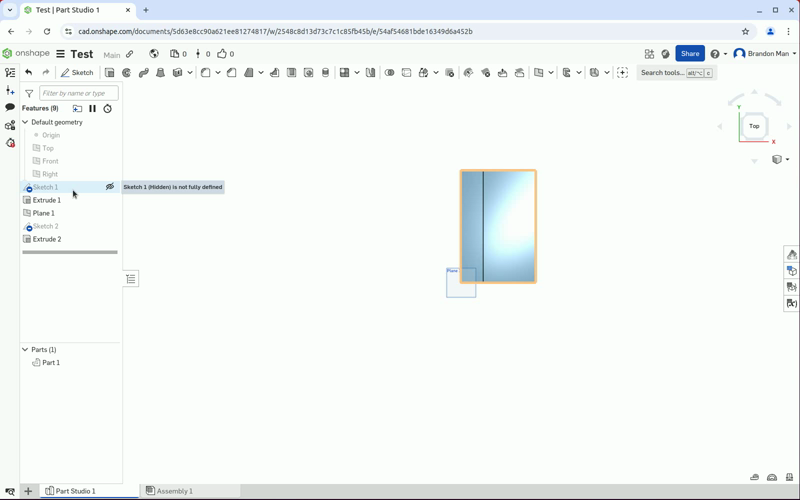
click(73, 189)
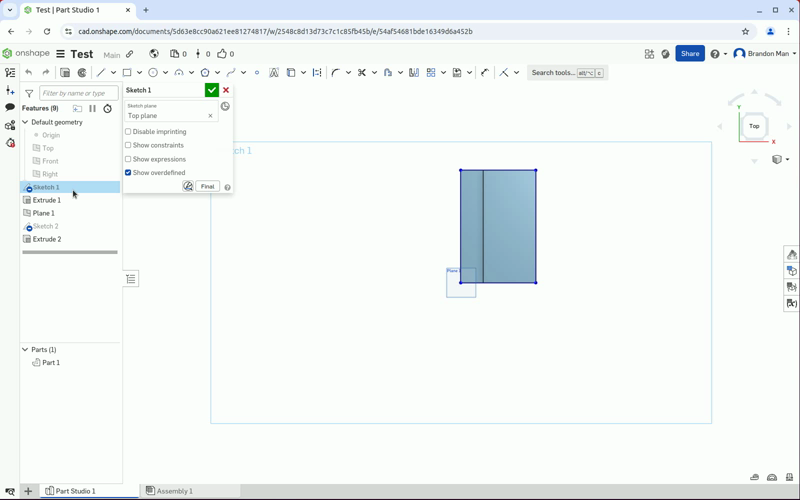
mouse_move(229, 92)
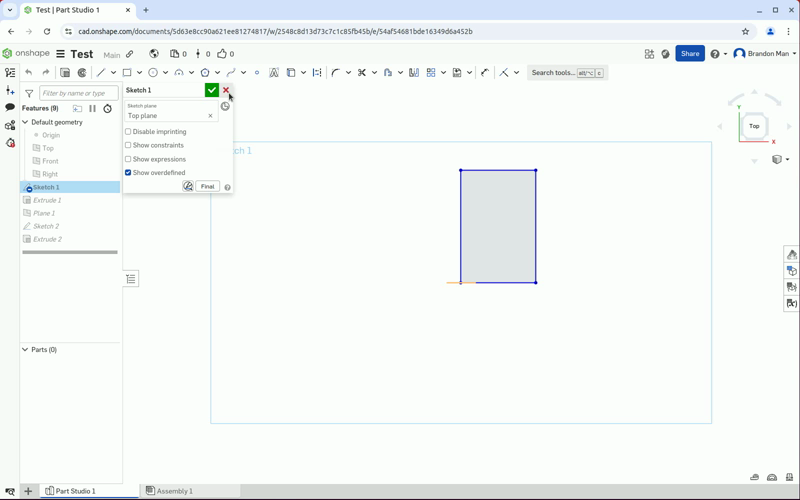
click(229, 92)
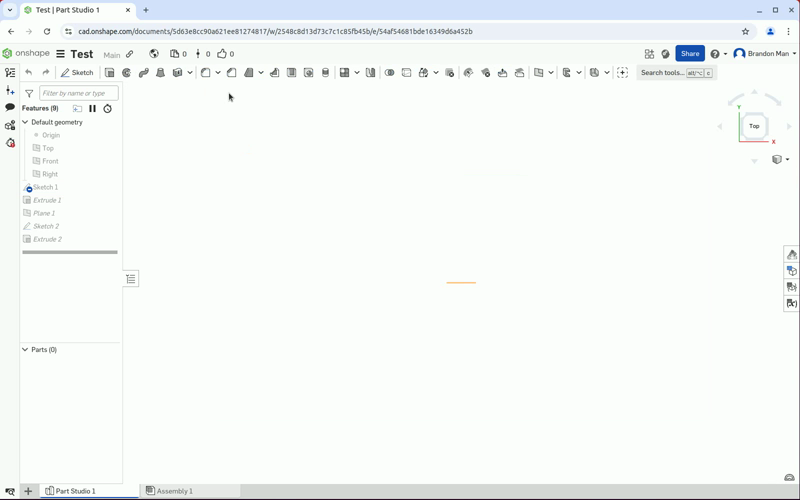
key(shift+s)
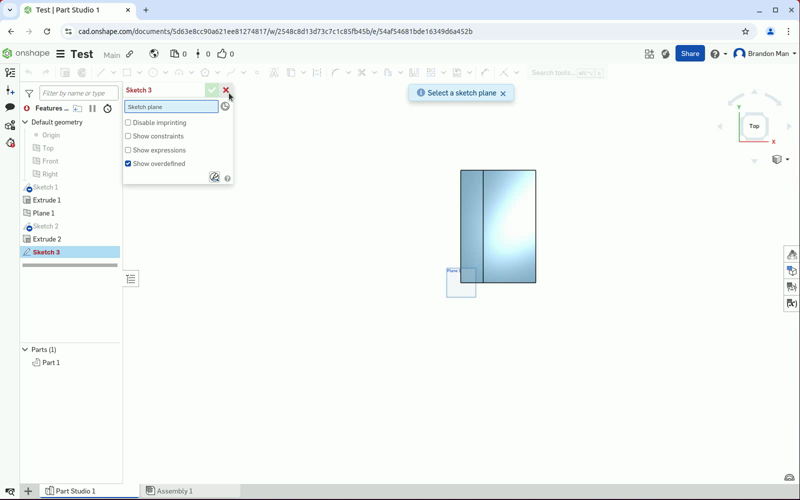
mouse_move(73, 215)
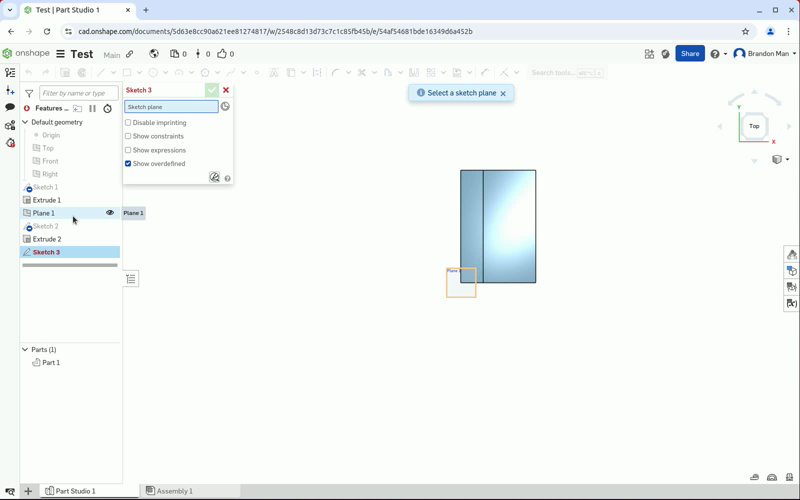
click(73, 215)
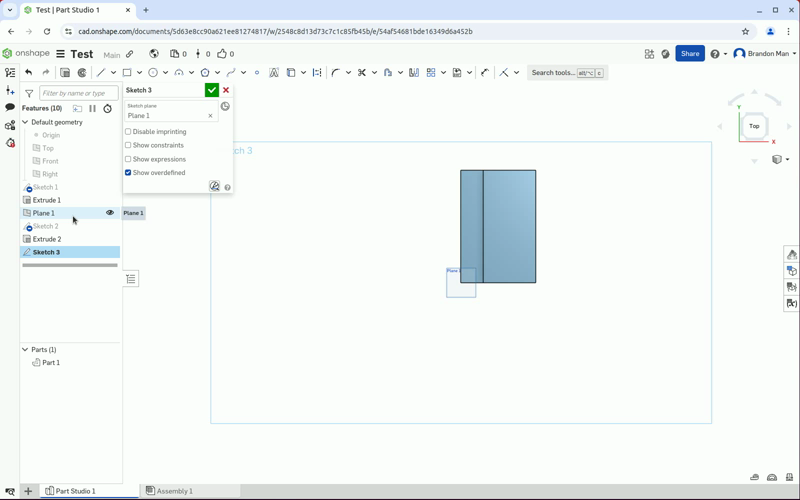
mouse_move(73, 352)
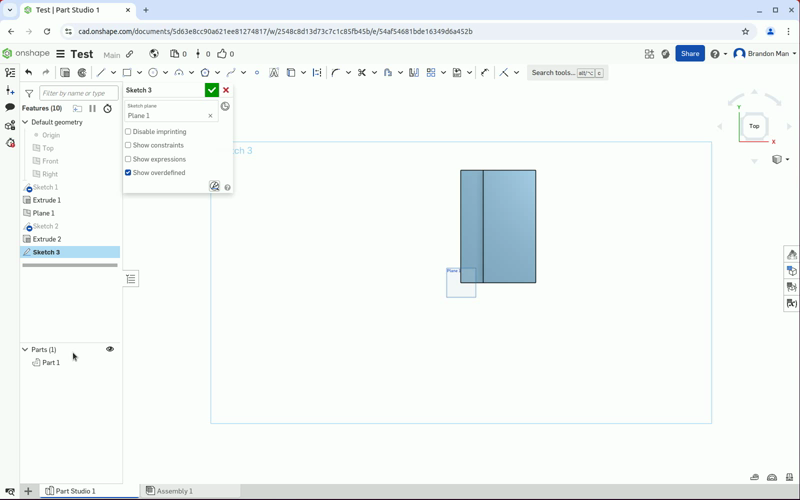
key(y)
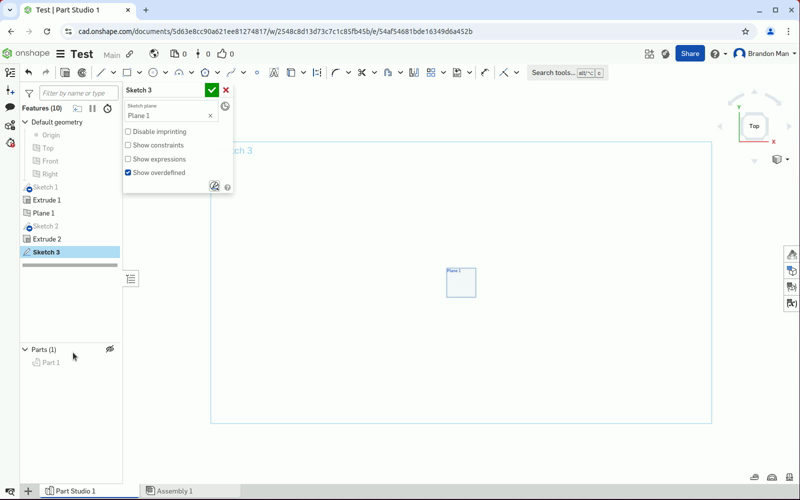
key(c)
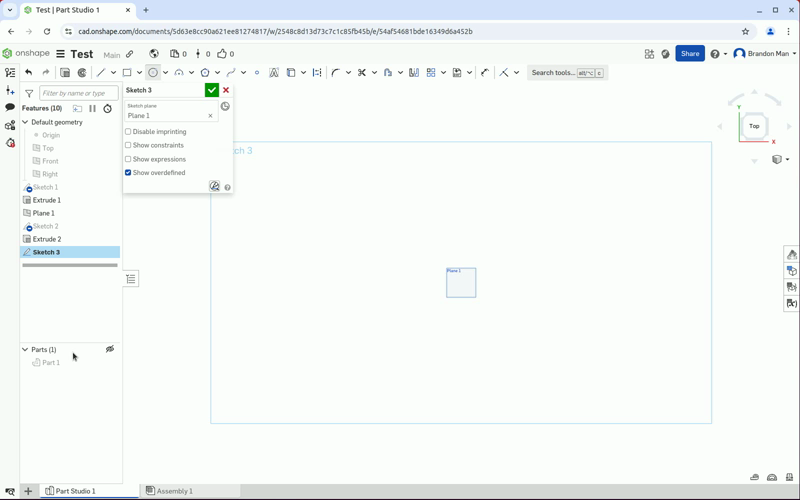
key_down(shift)
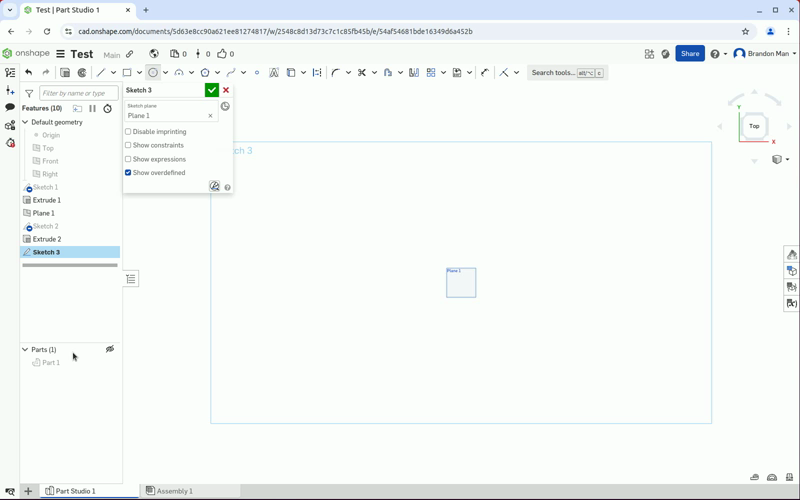
mouse_move(510, 226)
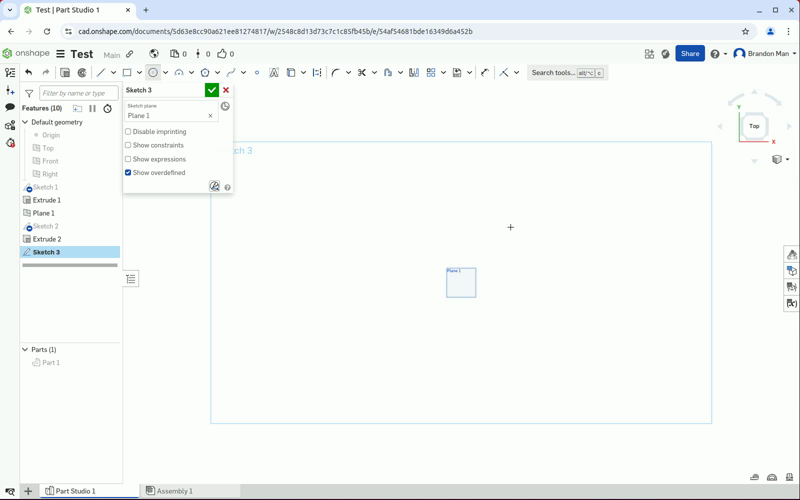
click(510, 226)
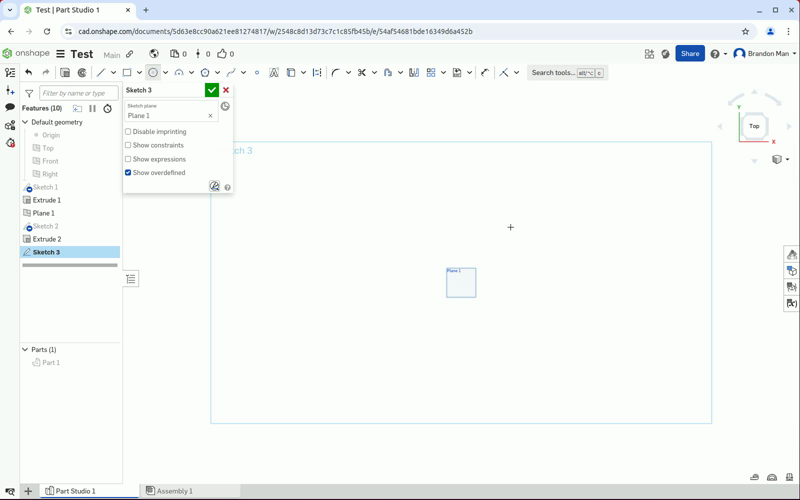
key_up(shift)
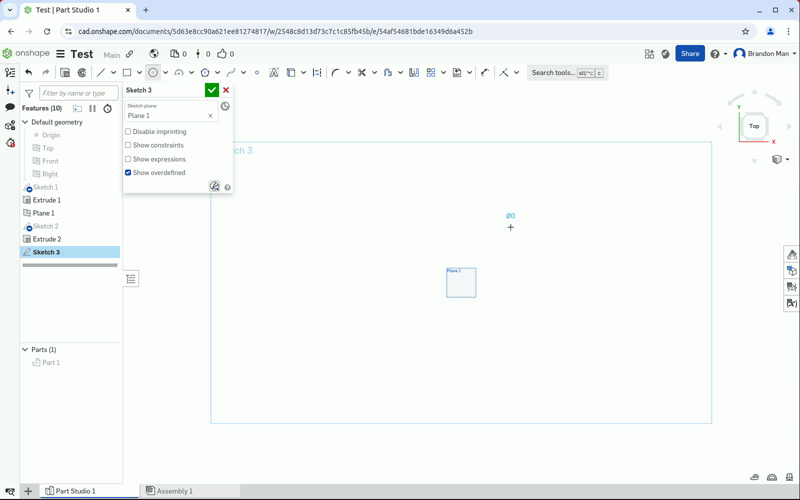
mouse_move(526, 226)
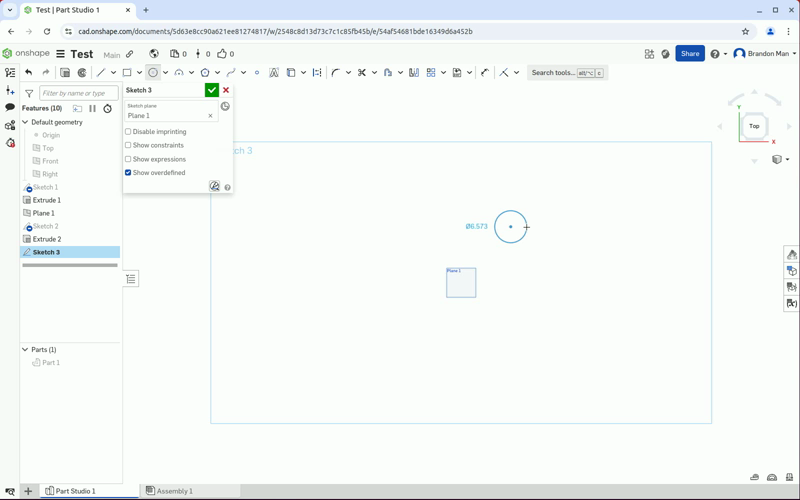
click(526, 226)
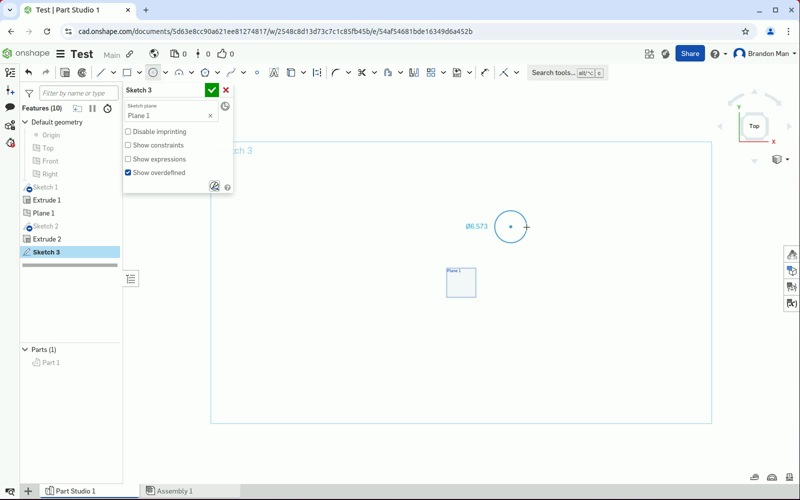
key(esc)
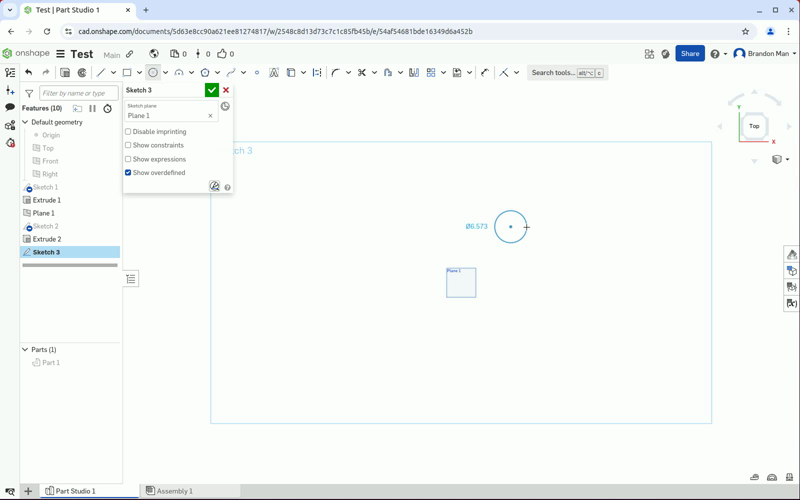
mouse_move(520, 230)
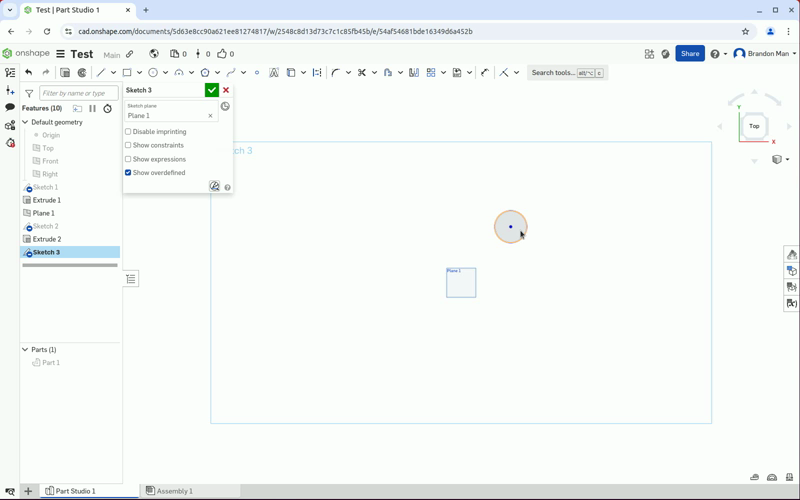
scroll(6)
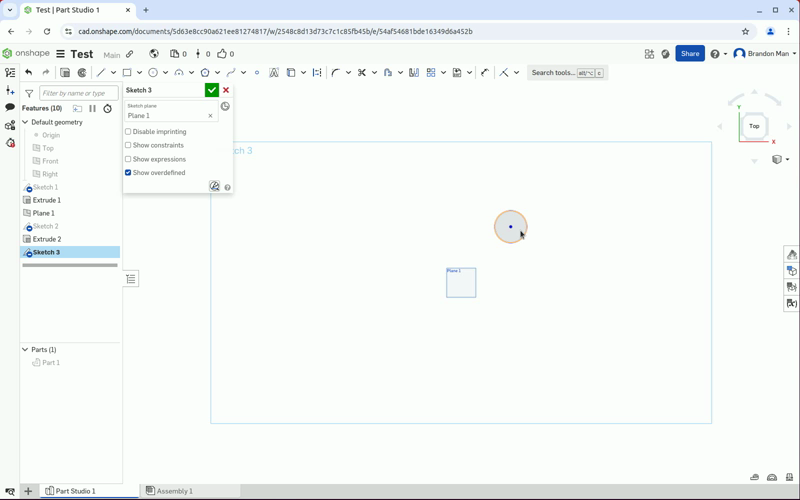
scroll(6)
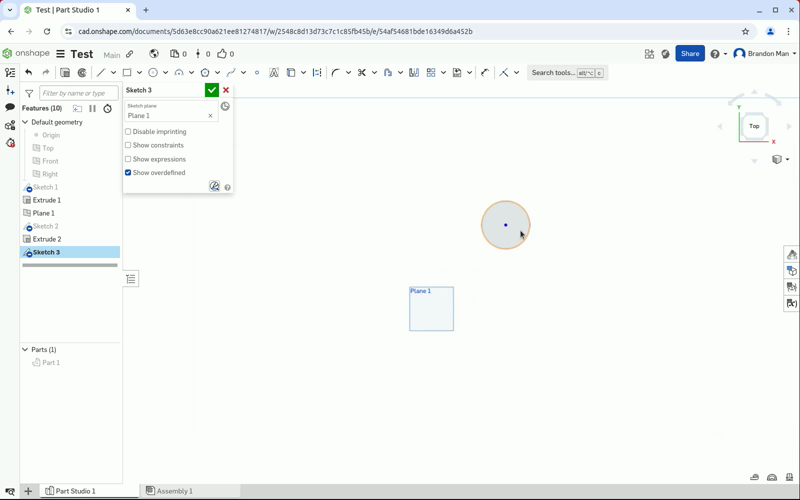
scroll(6)
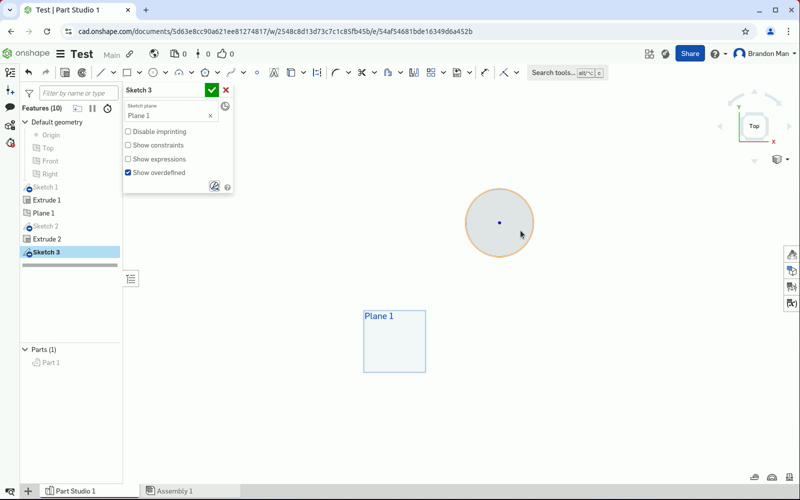
scroll(6)
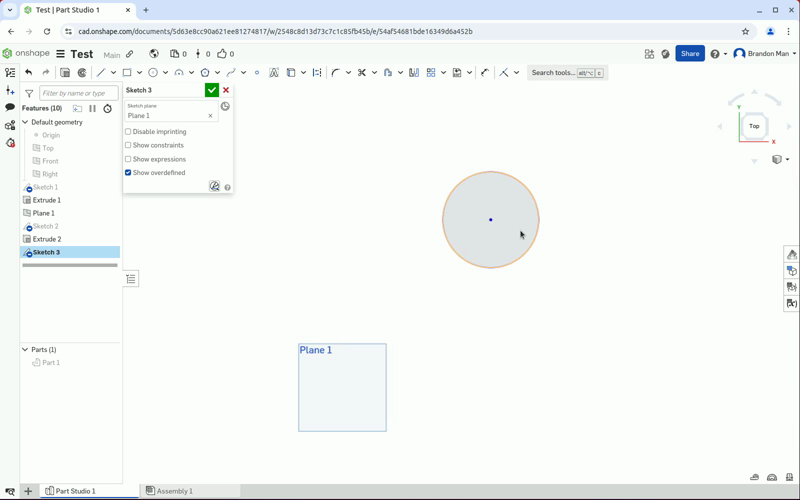
scroll(6)
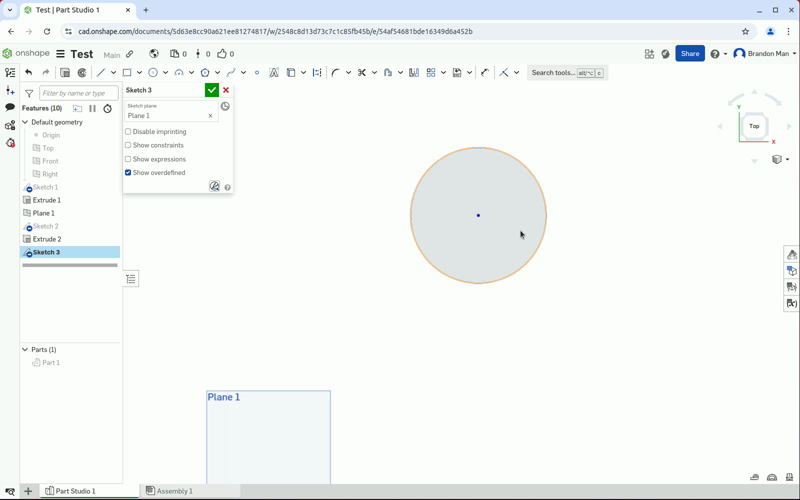
scroll(6)
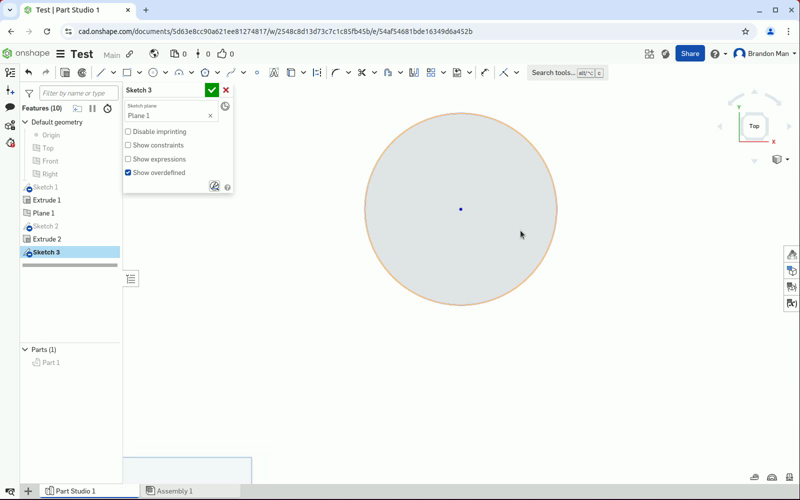
scroll(6)
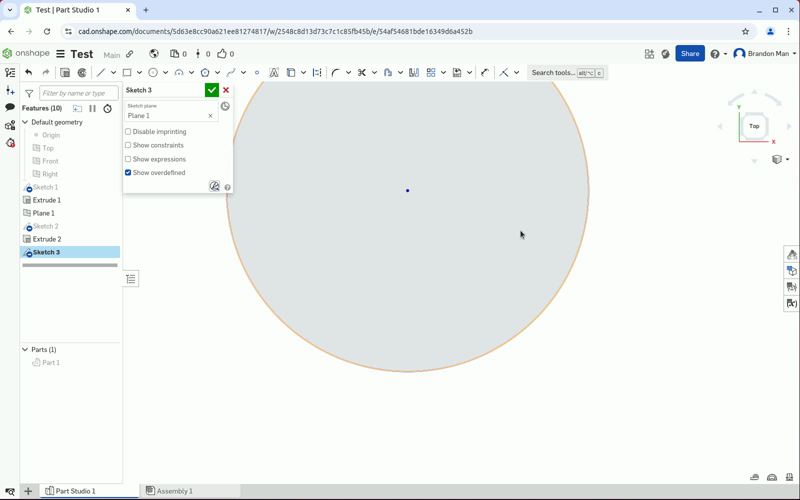
click(520, 230)
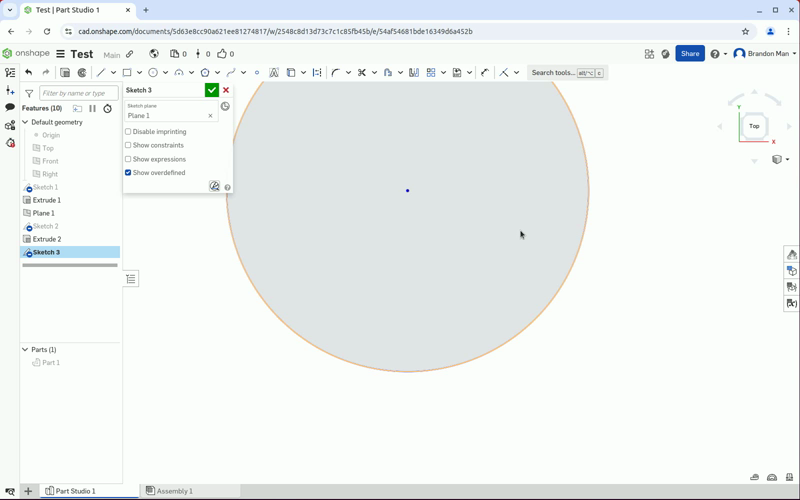
scroll(-6)
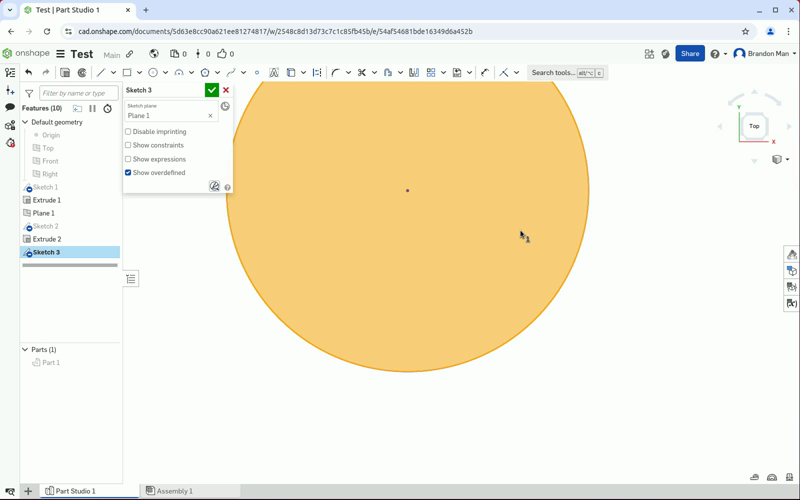
scroll(-6)
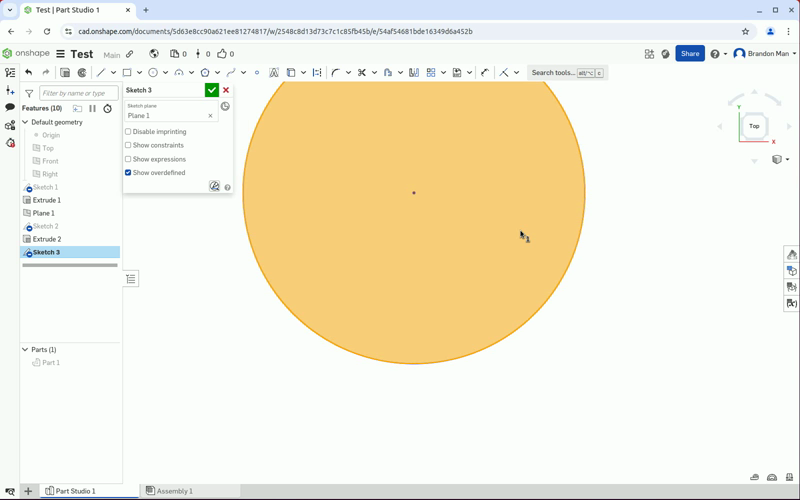
scroll(-6)
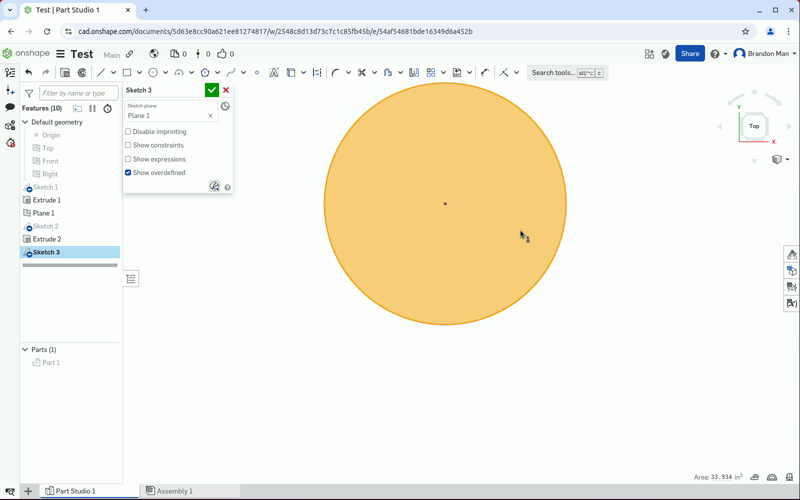
scroll(-6)
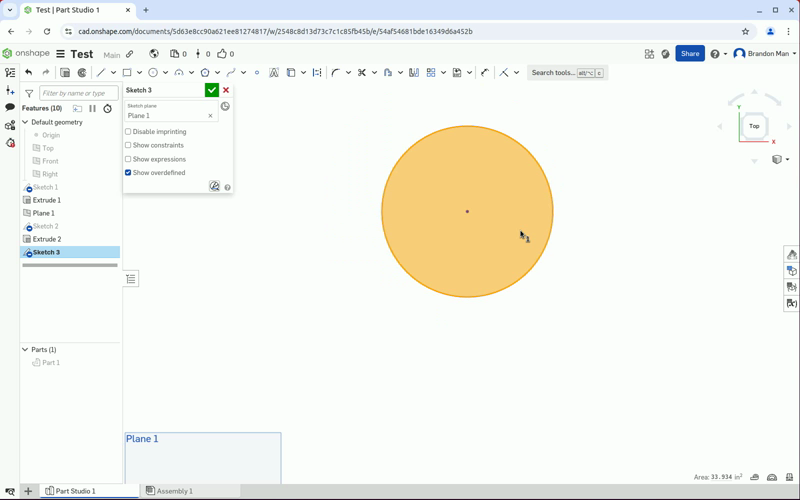
scroll(-6)
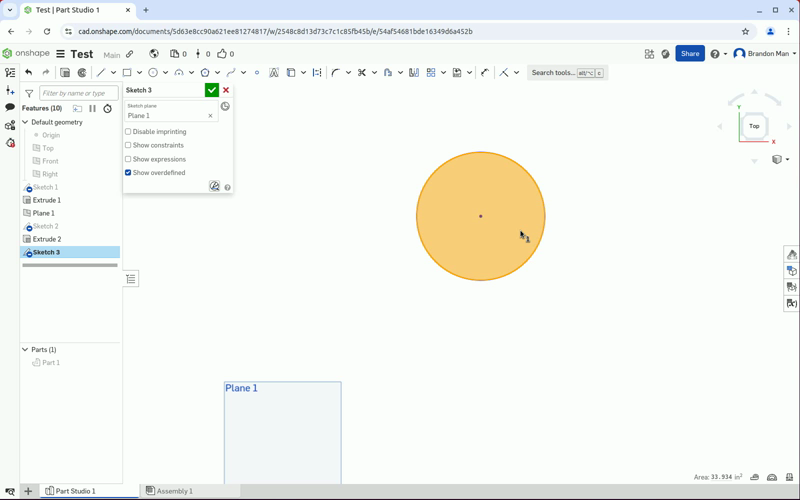
scroll(-6)
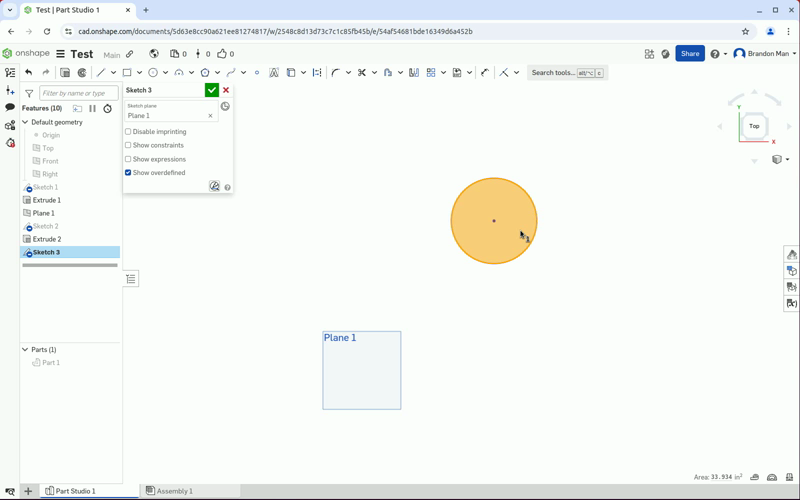
scroll(-6)
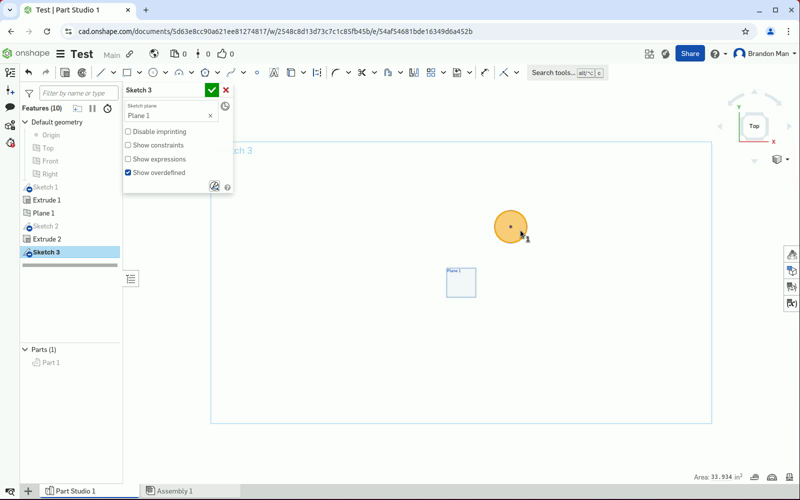
mouse_move(73, 352)
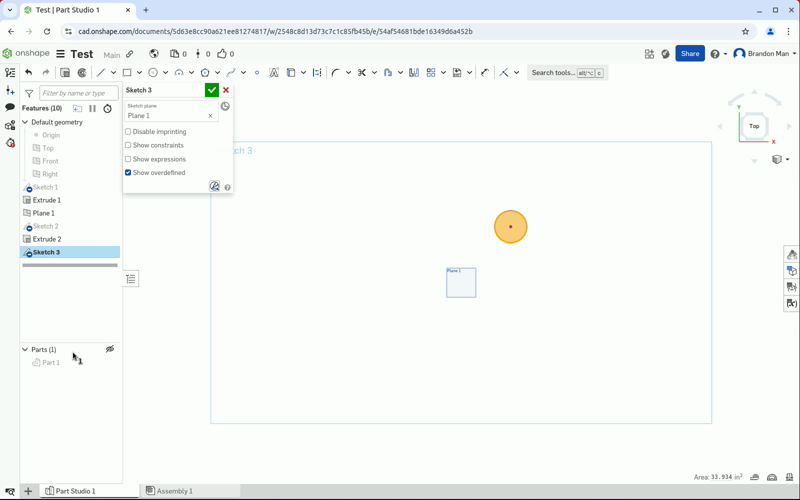
key(shift+y)
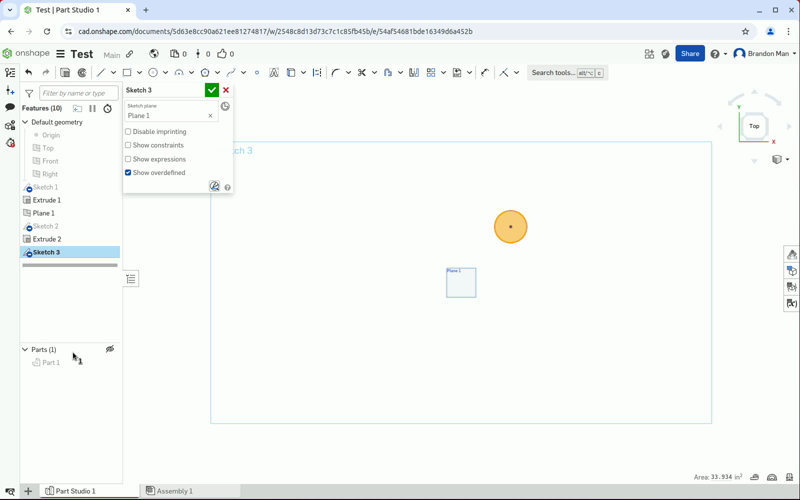
key(shift+e)
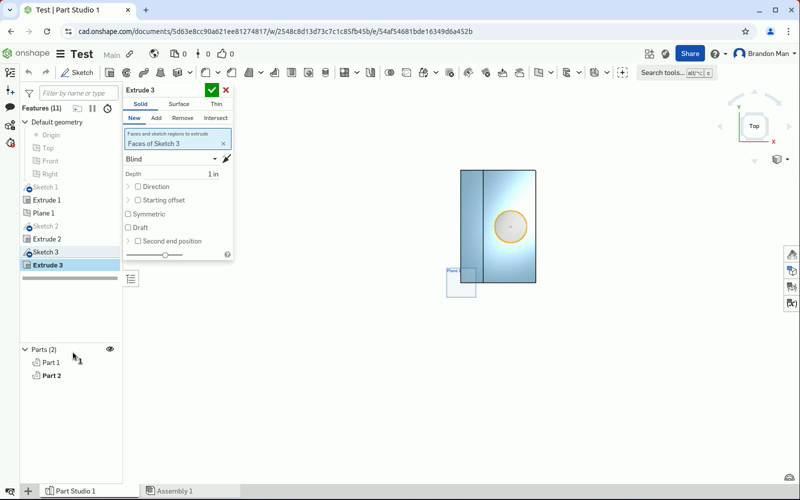
mouse_move(143, 106)
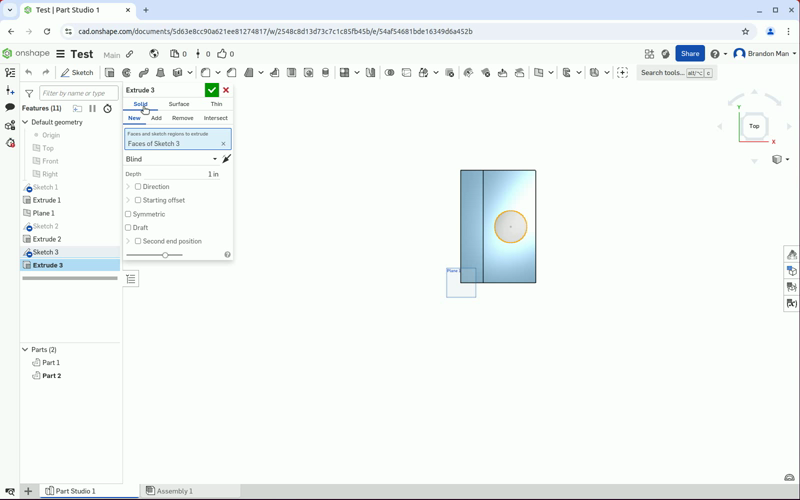
click(143, 106)
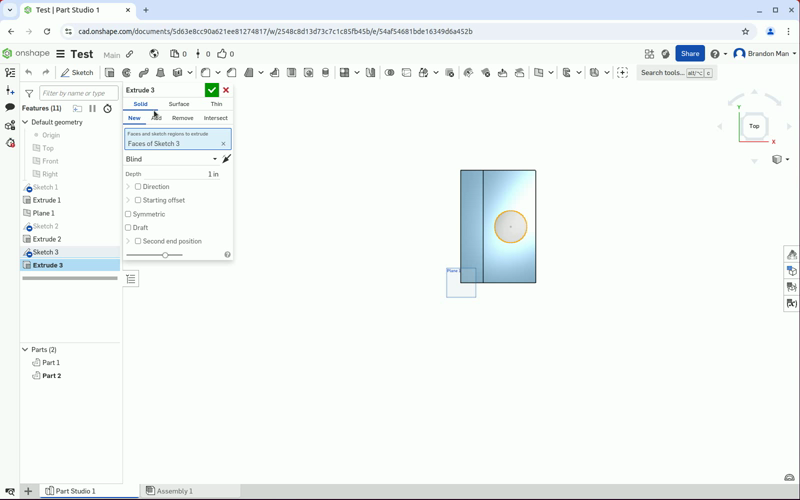
mouse_move(186, 120)
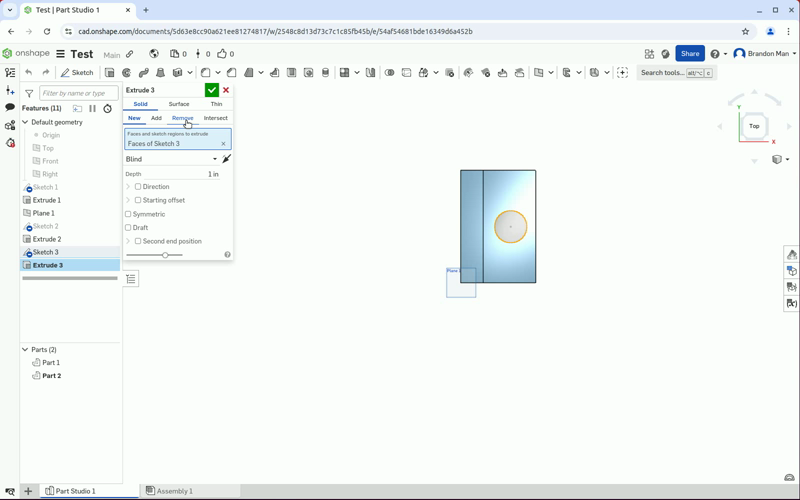
click(186, 120)
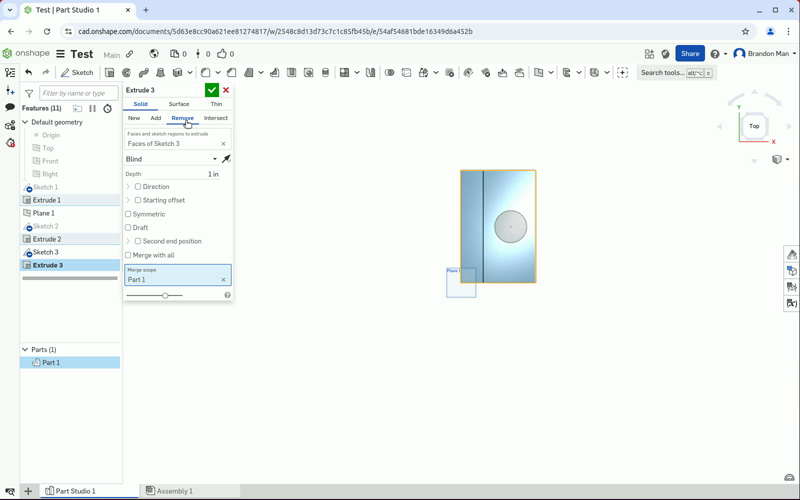
key(tab, 4)
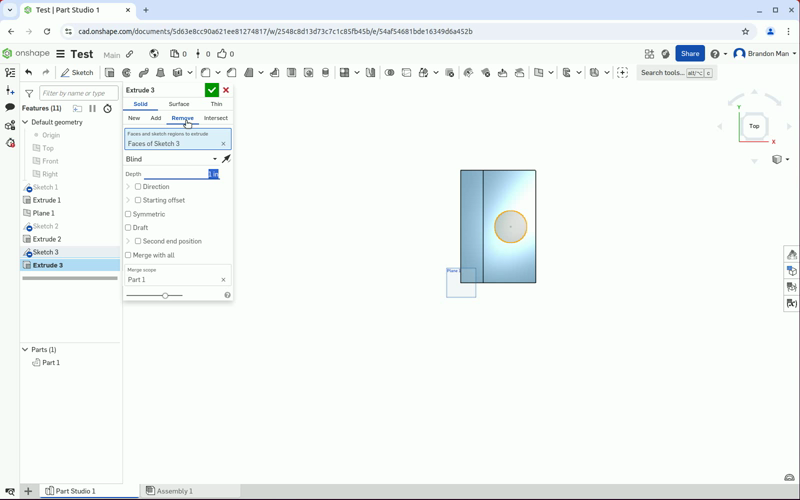
text(30.811)
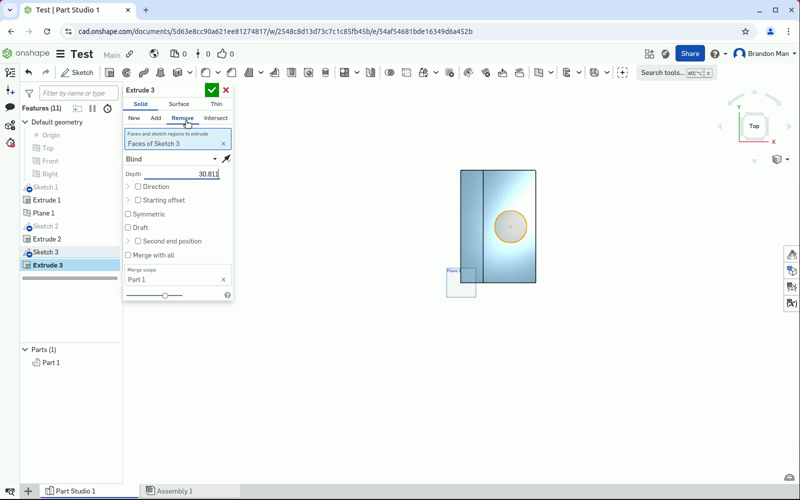
key(tab, 6)
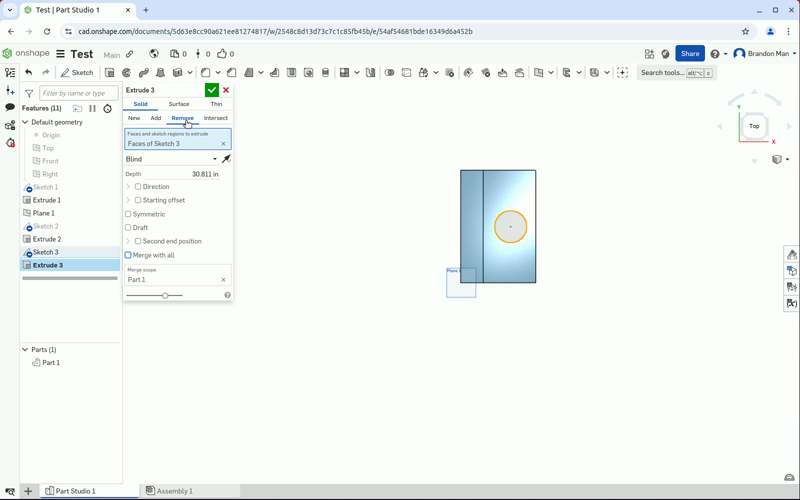
key(space)
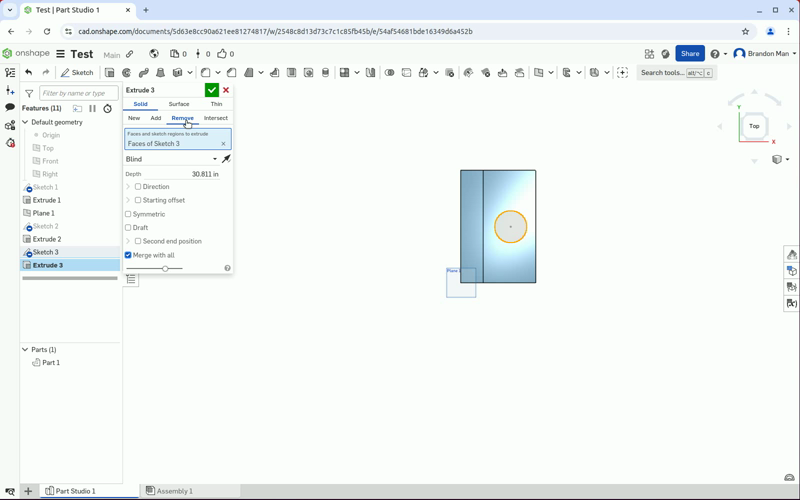
key(enter)
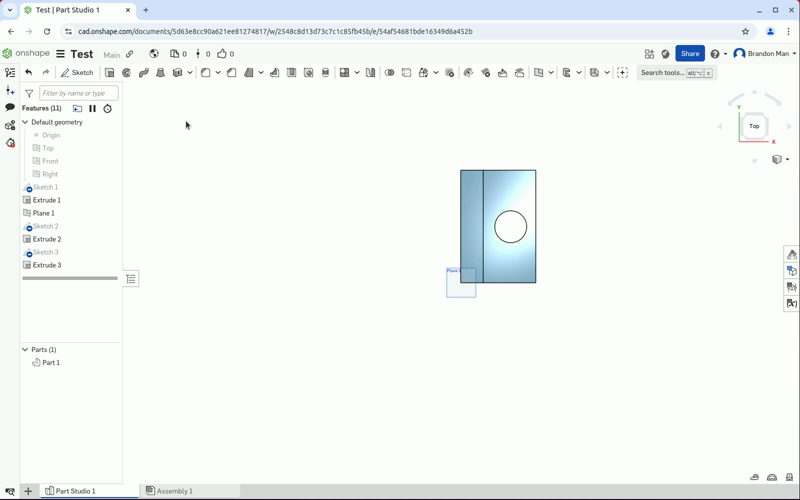
key(shift+h)
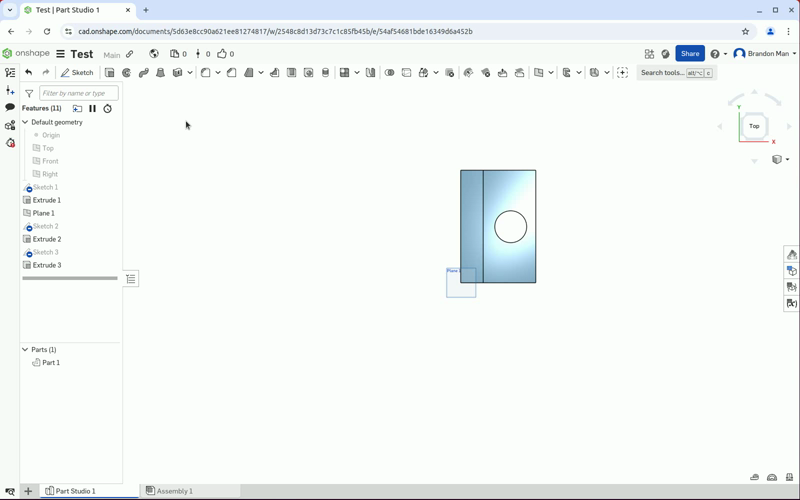
key(shift+h)
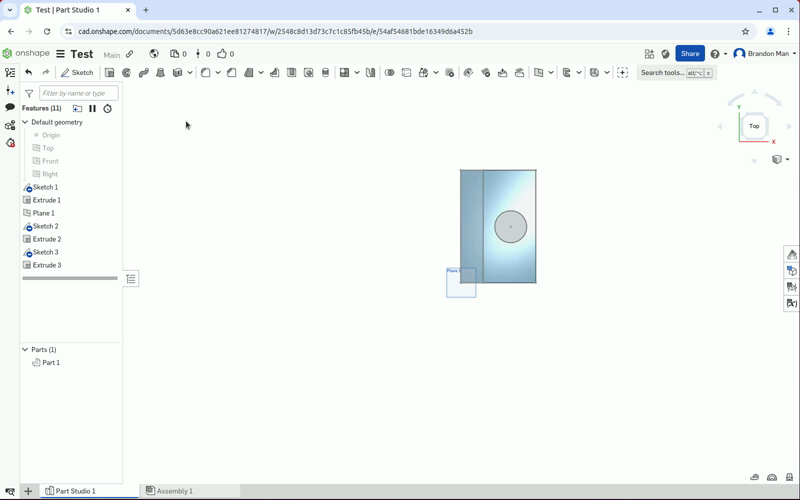
key(shift+7)
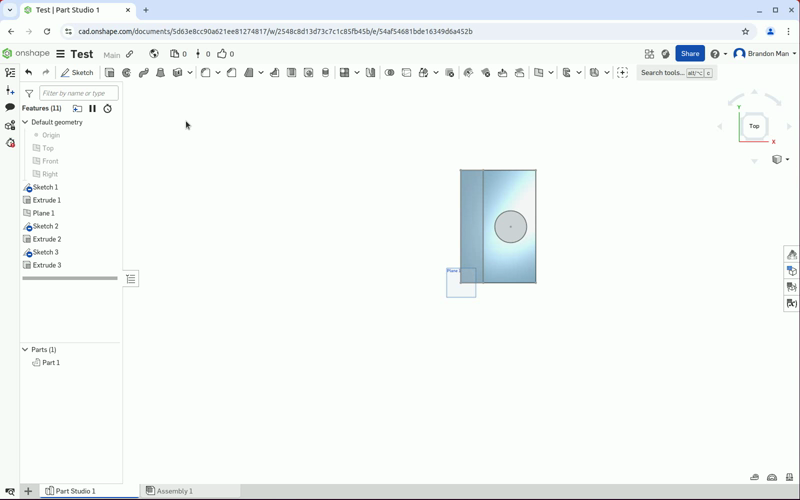
key(up, 3)
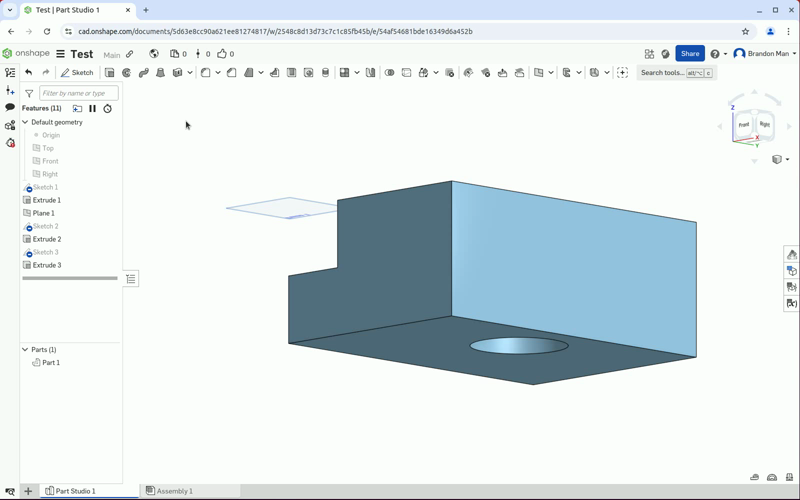
key(left, 3)
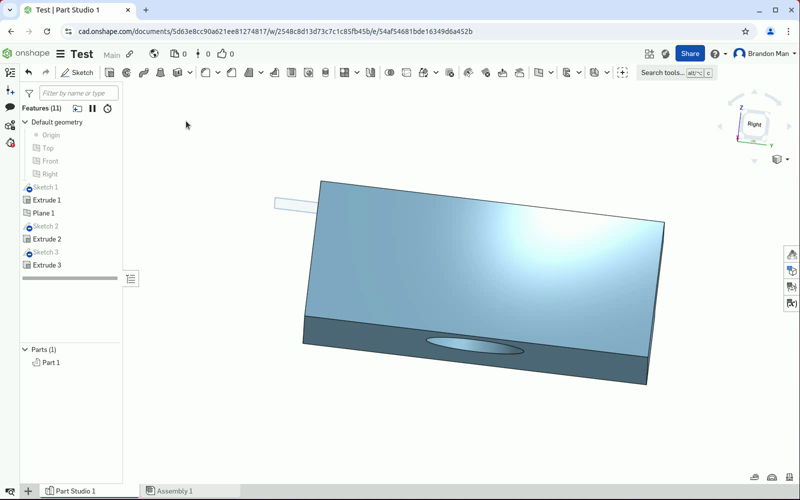
key(right, 3)
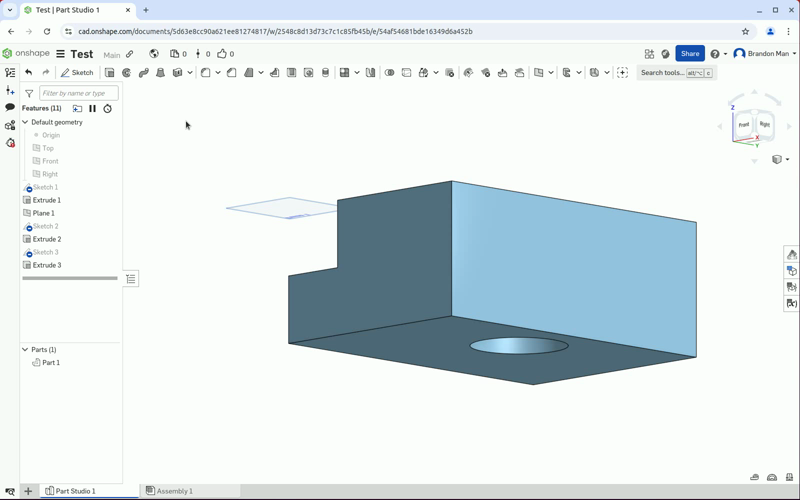
key(down, 3)
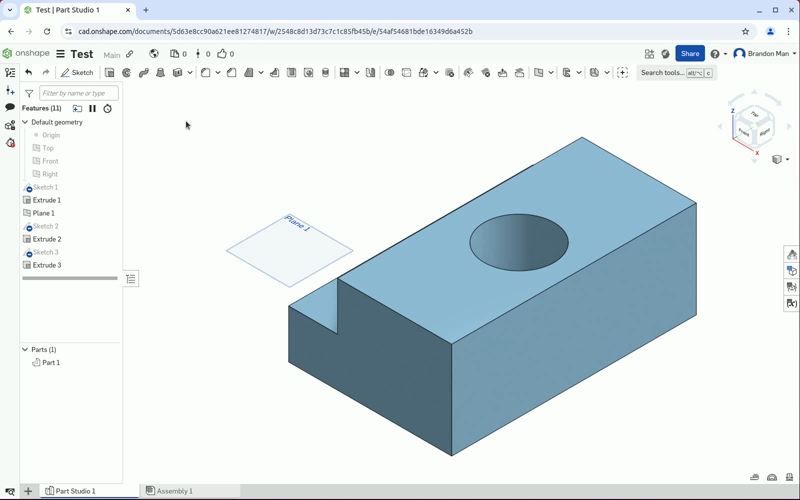
mouse_move(73, 189)
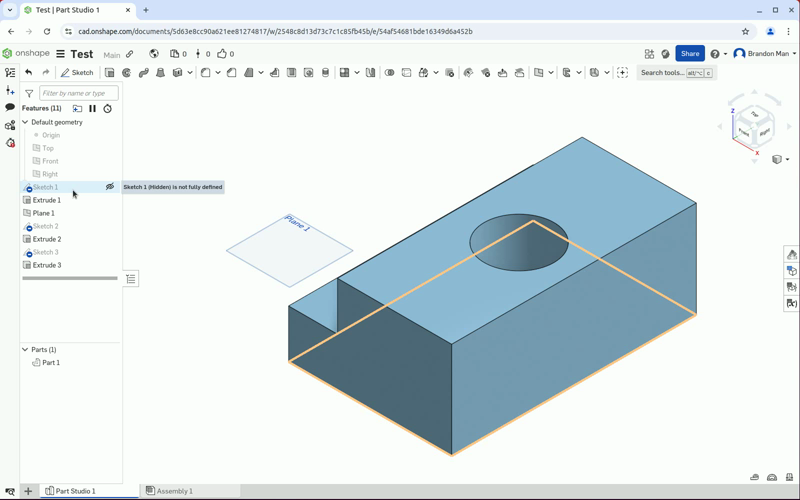
click(73, 189)